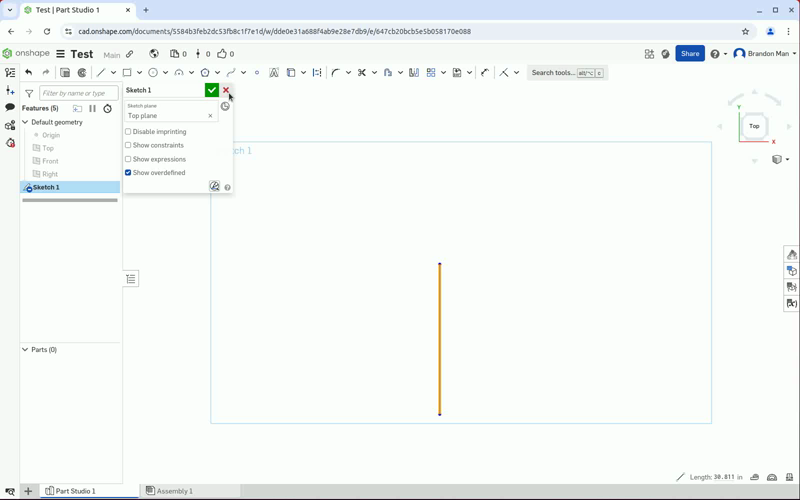
key(shift+h)
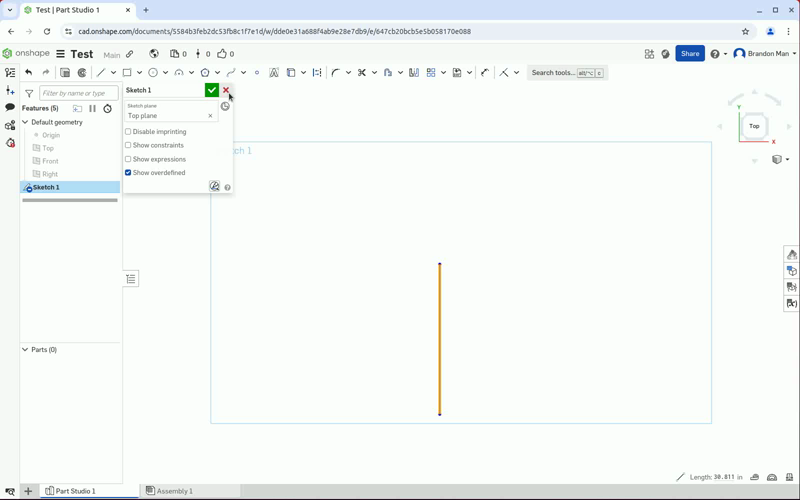
key(shift+s)
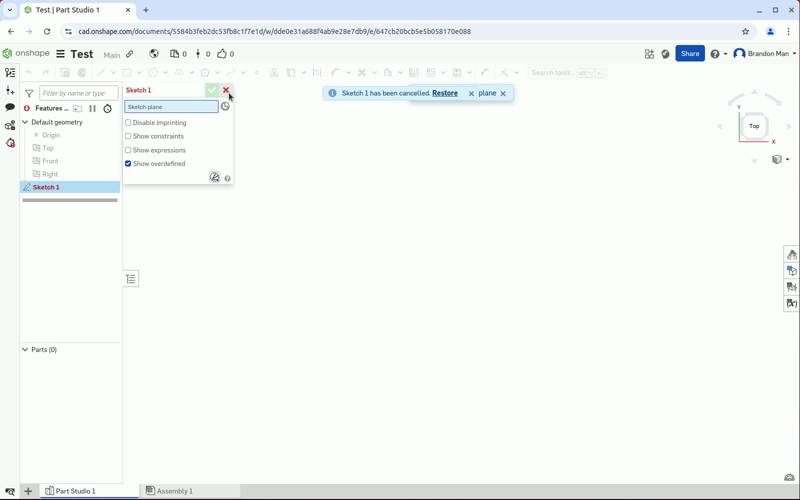
mouse_move(73, 150)
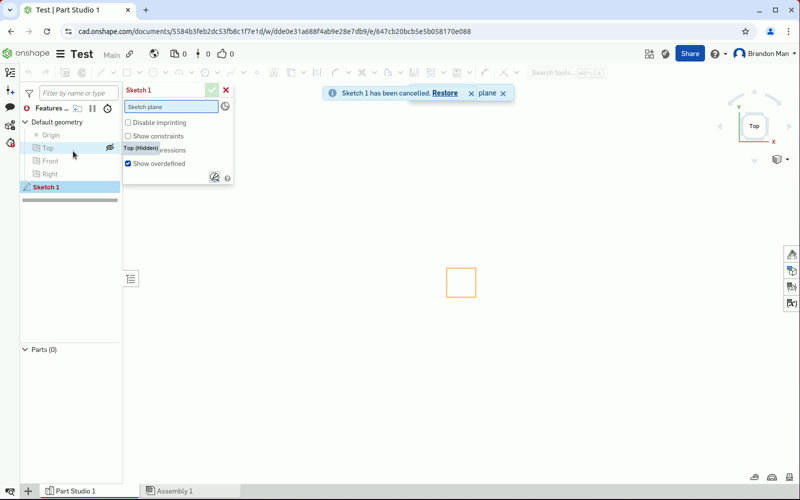
click(73, 150)
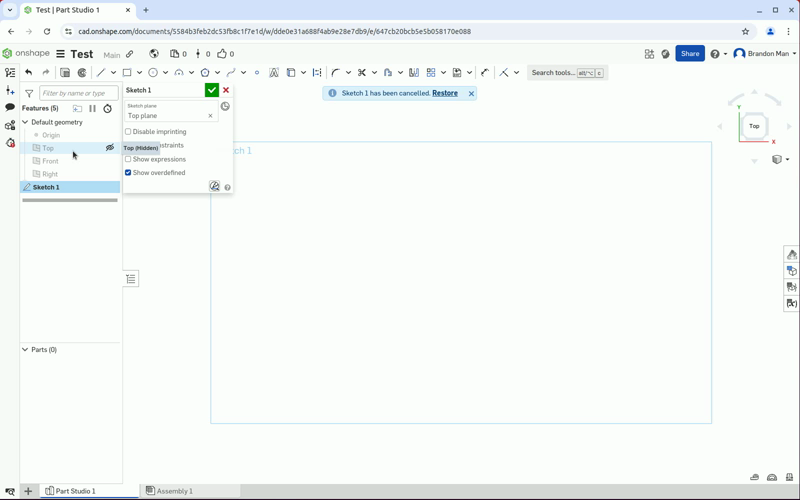
mouse_move(73, 352)
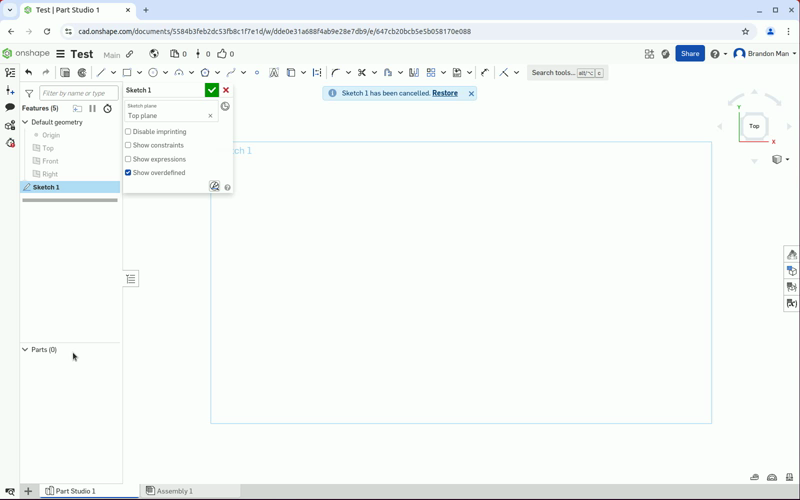
key(y)
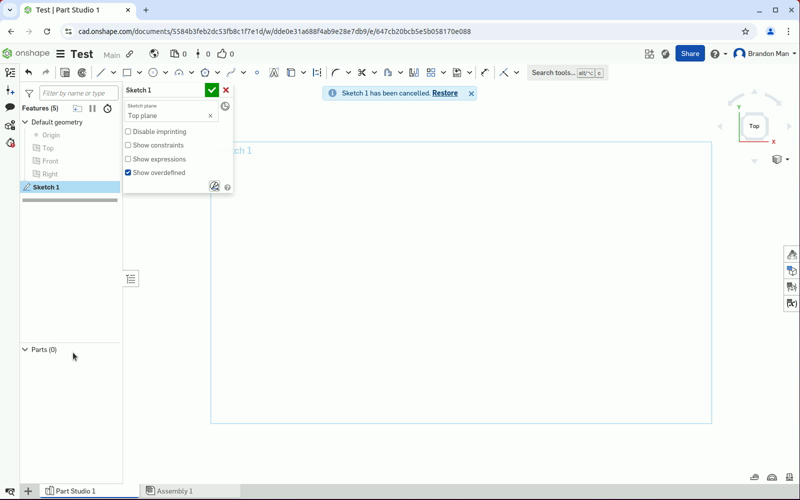
key(c)
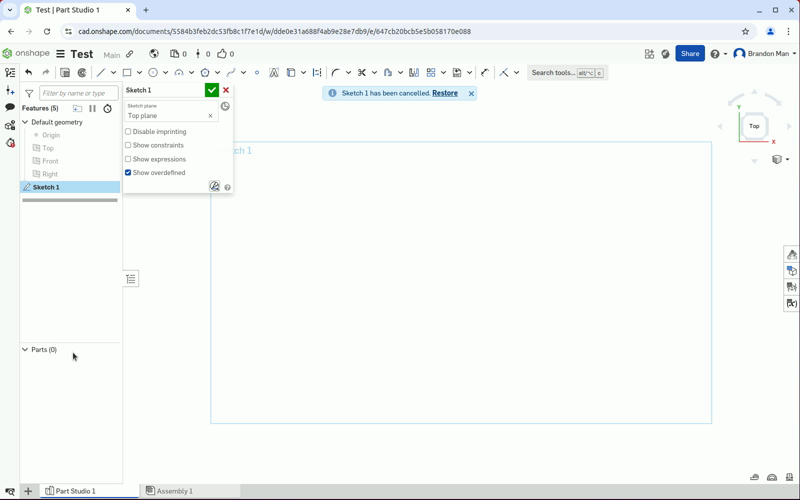
key_down(shift)
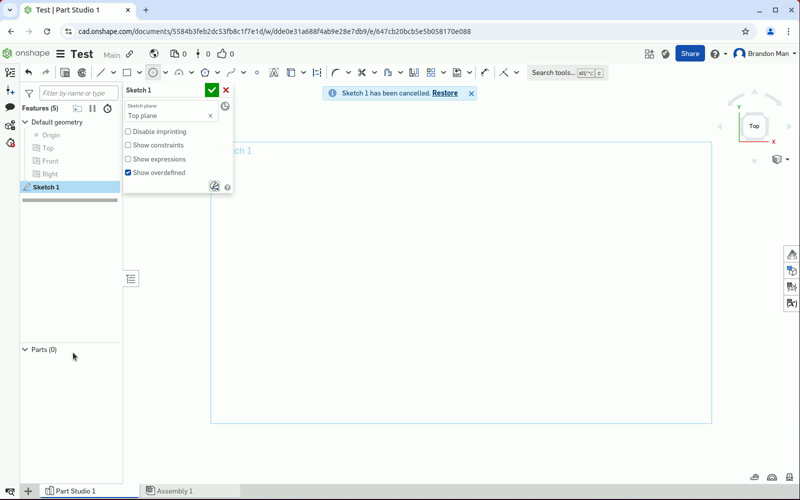
mouse_move(379, 282)
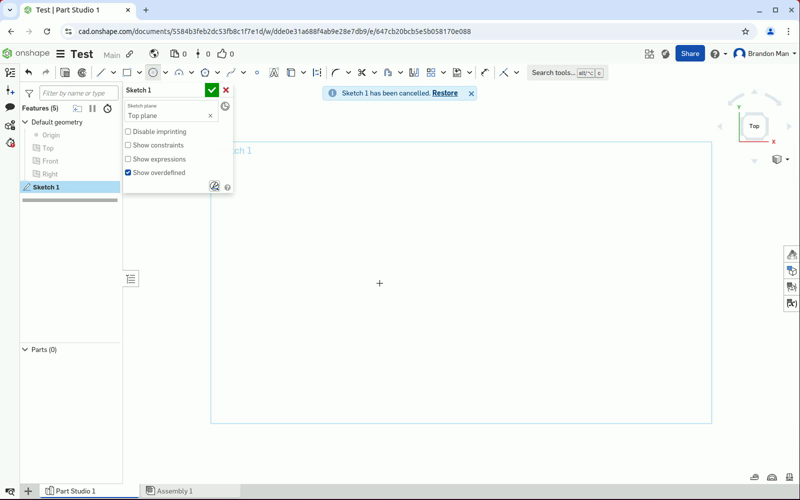
click(379, 282)
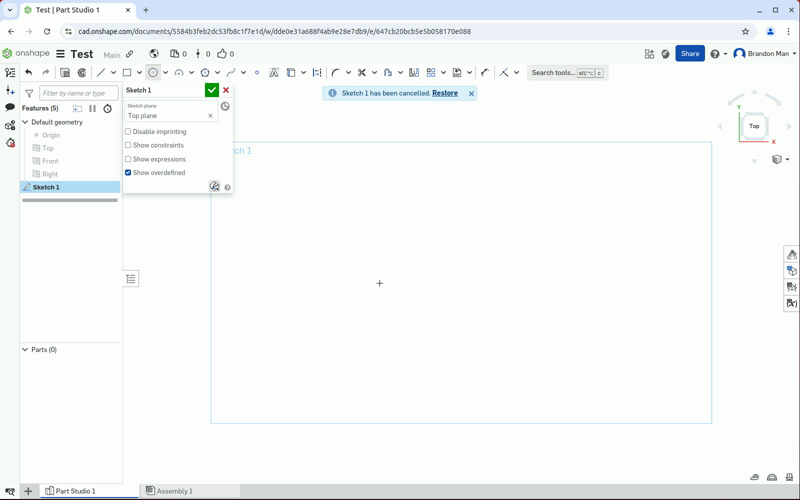
key_up(shift)
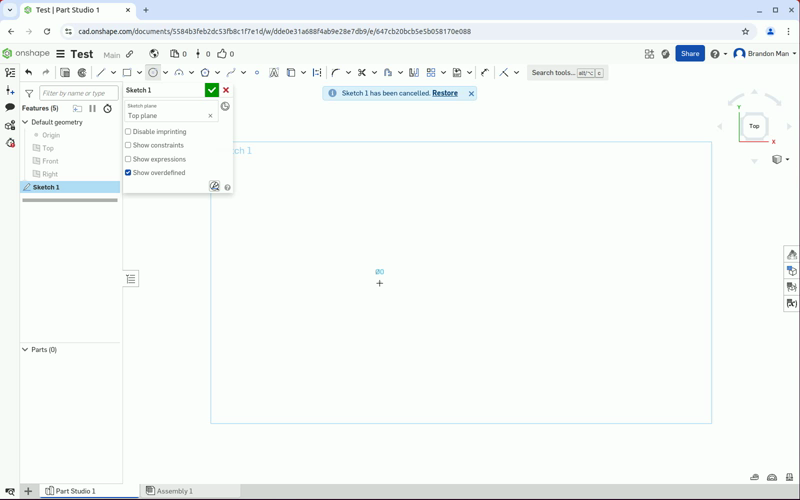
mouse_move(411, 282)
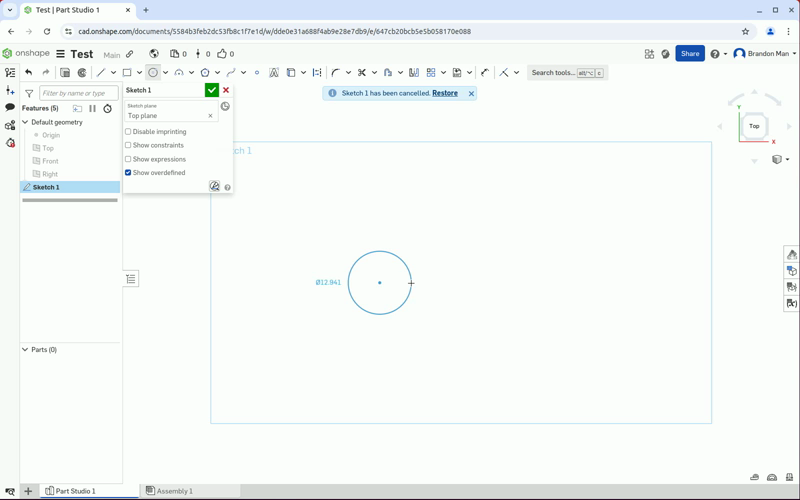
click(411, 282)
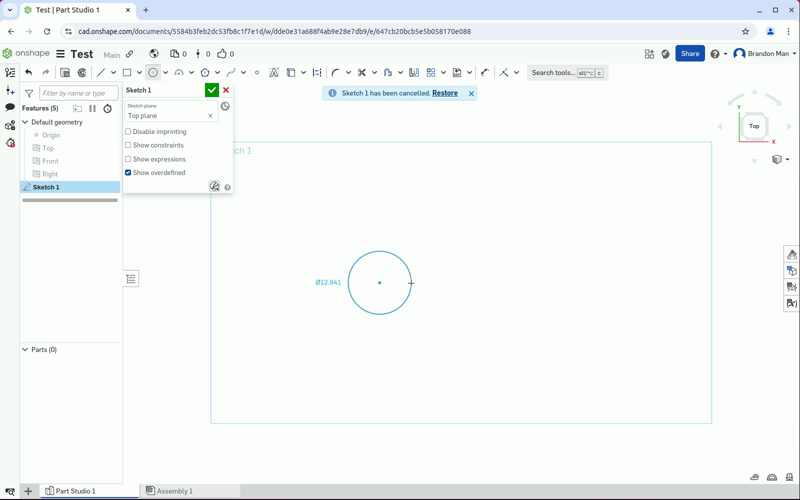
key(esc)
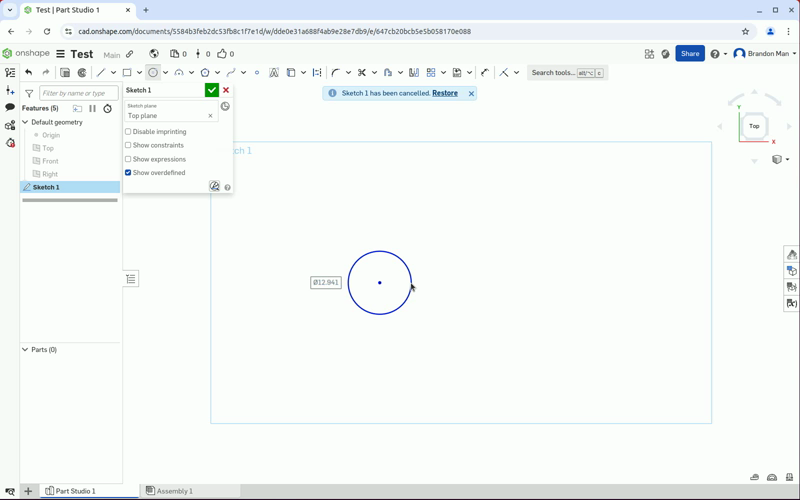
key(c)
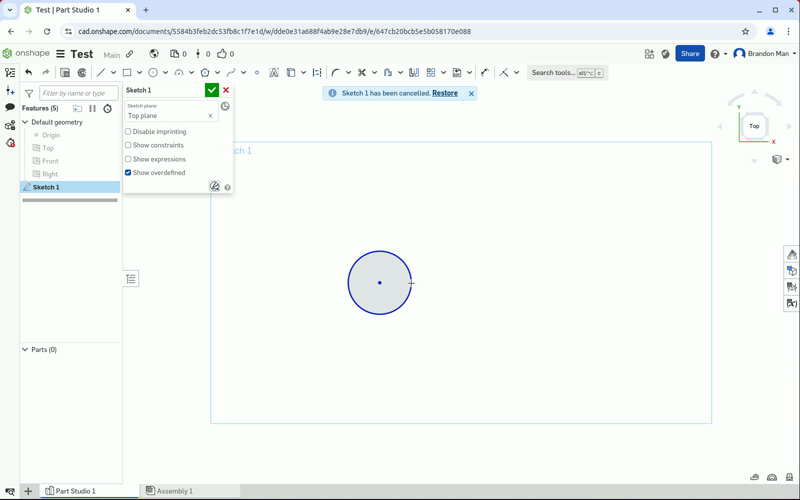
key_down(shift)
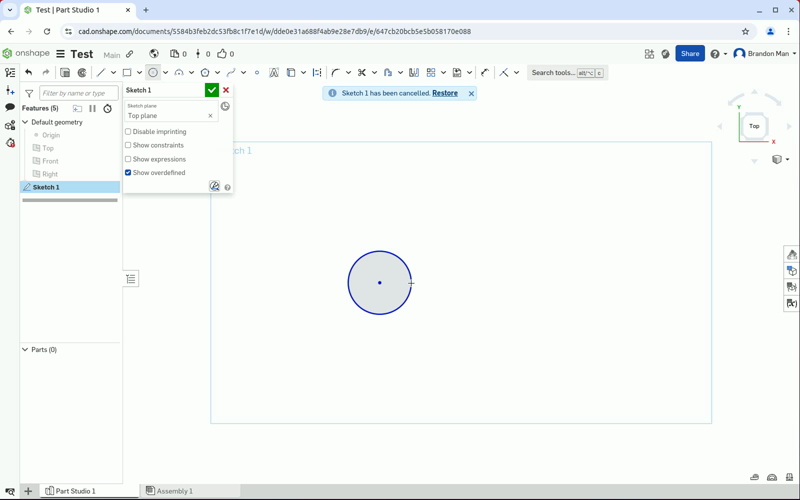
mouse_move(379, 282)
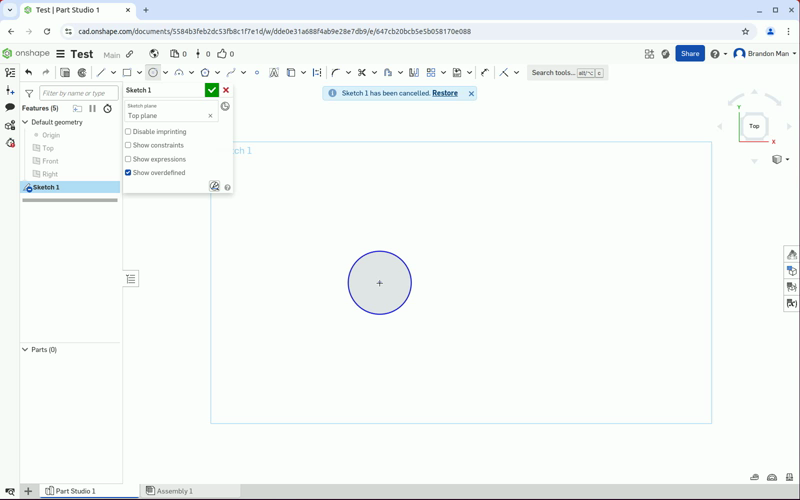
click(379, 282)
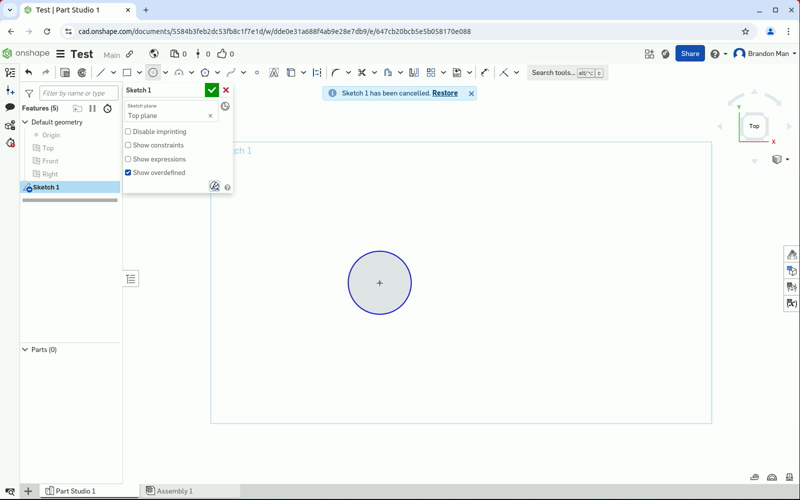
key_up(shift)
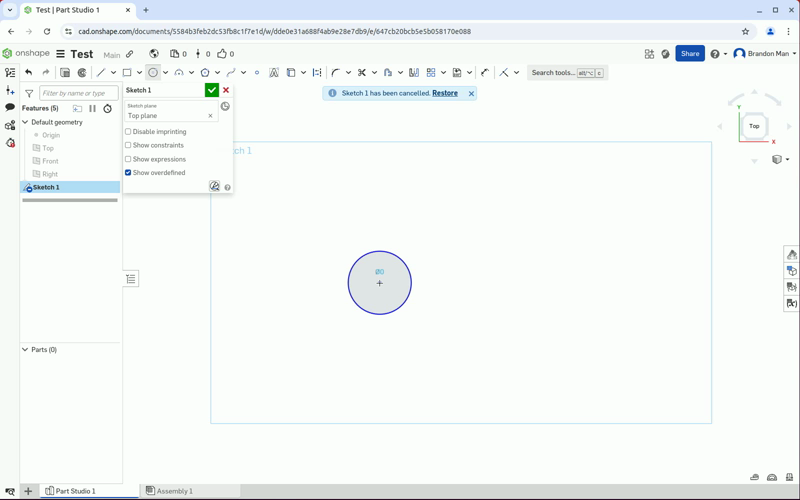
mouse_move(400, 282)
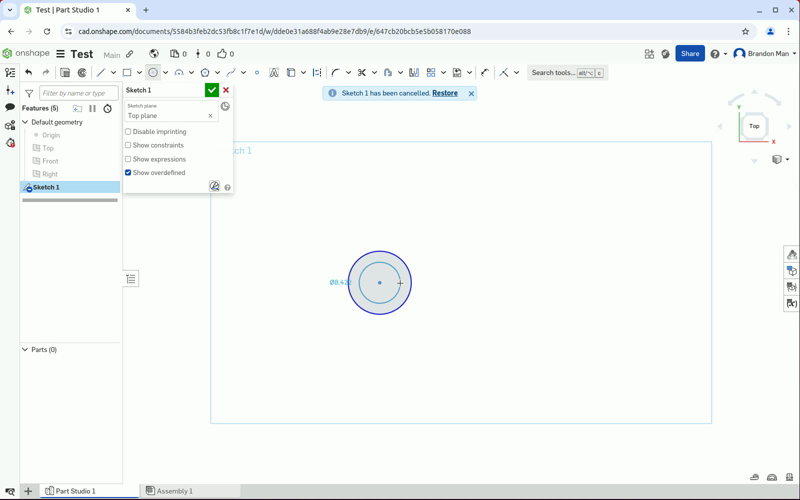
click(400, 282)
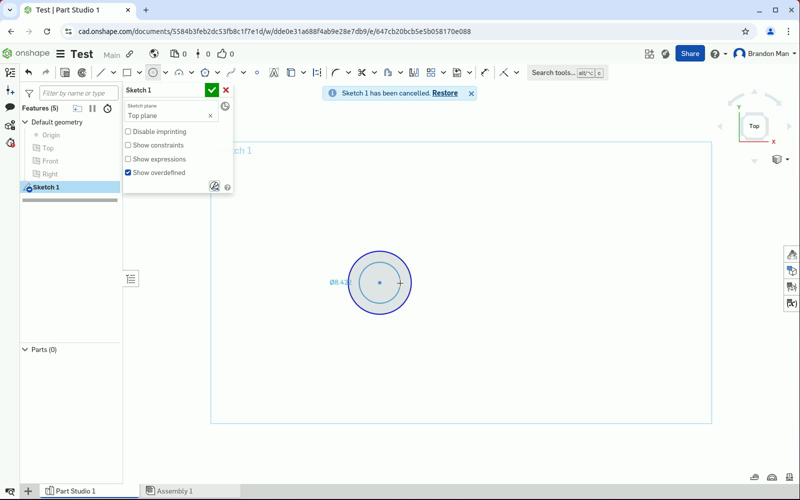
key(esc)
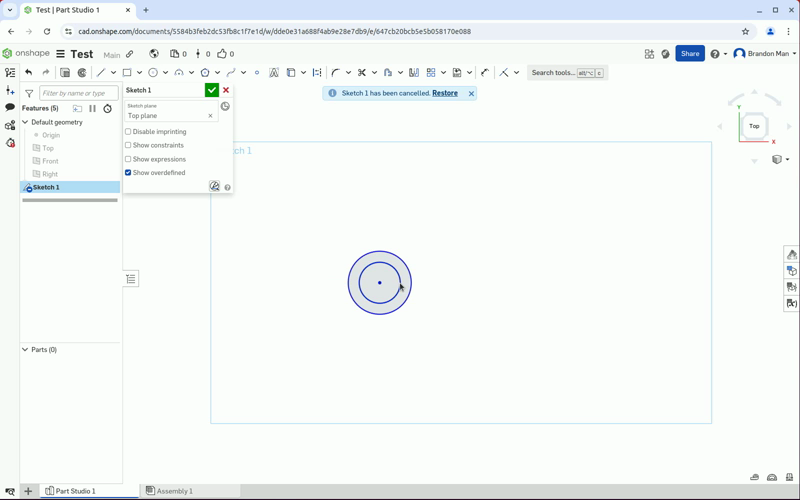
mouse_move(363, 265)
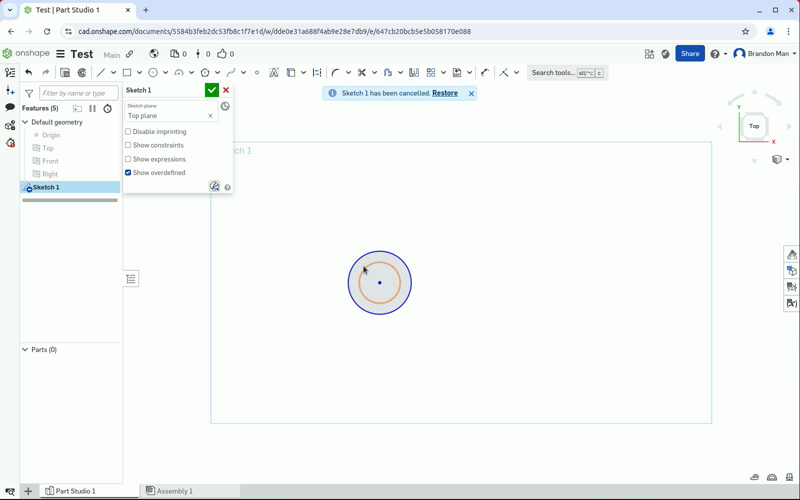
click(363, 265)
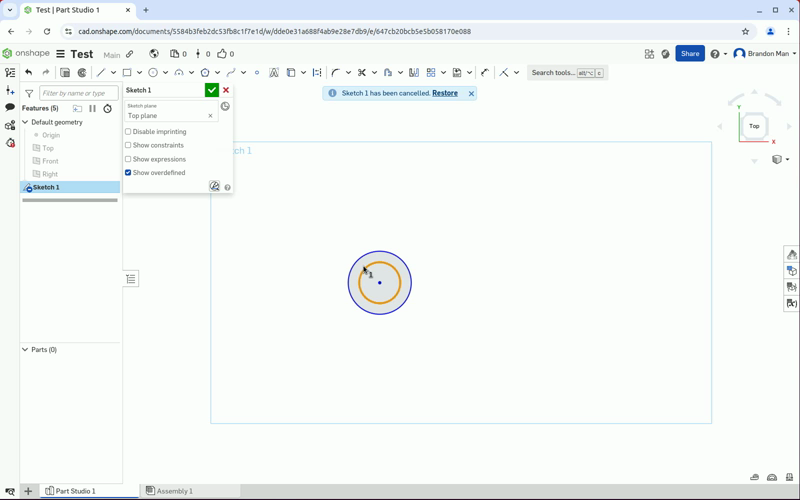
mouse_move(73, 352)
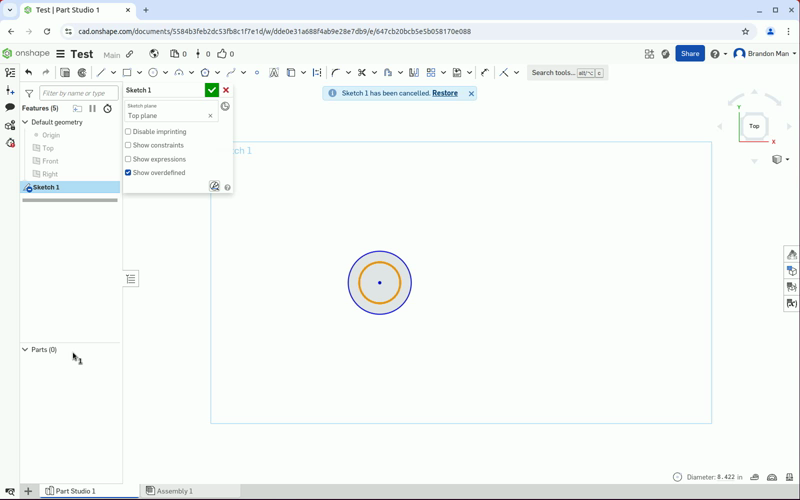
key(shift+y)
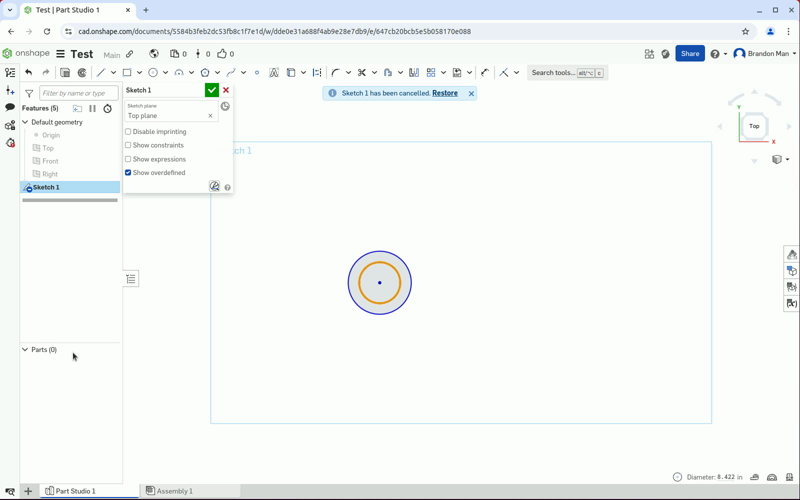
key(shift+e)
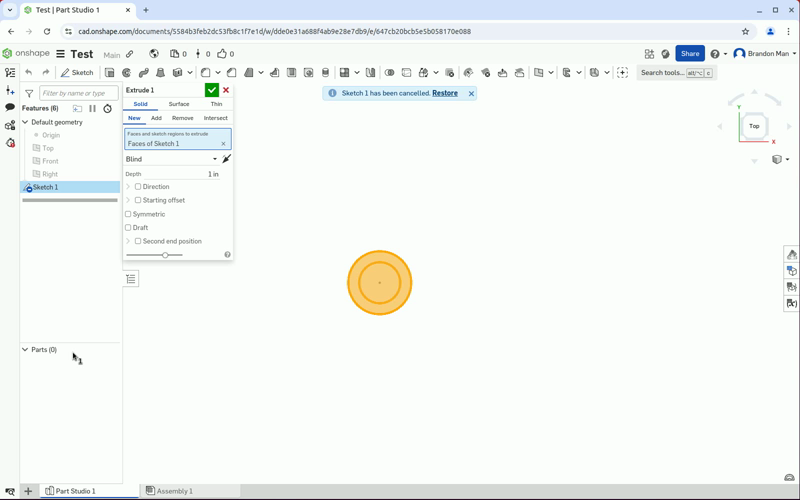
mouse_move(143, 106)
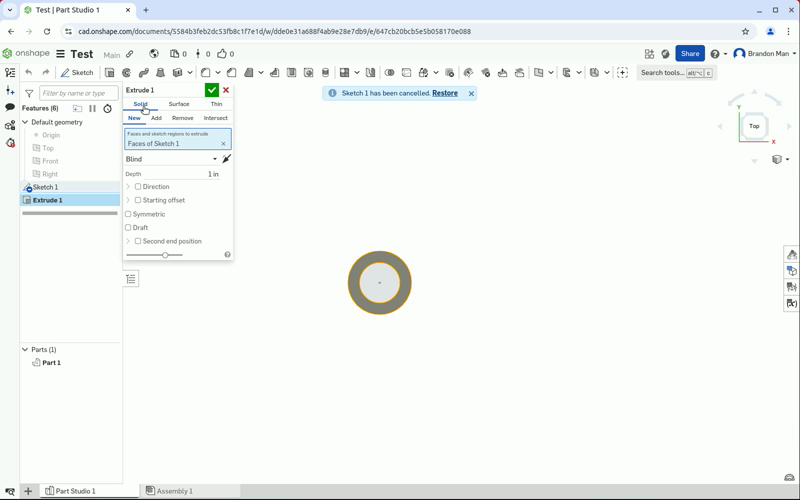
click(143, 106)
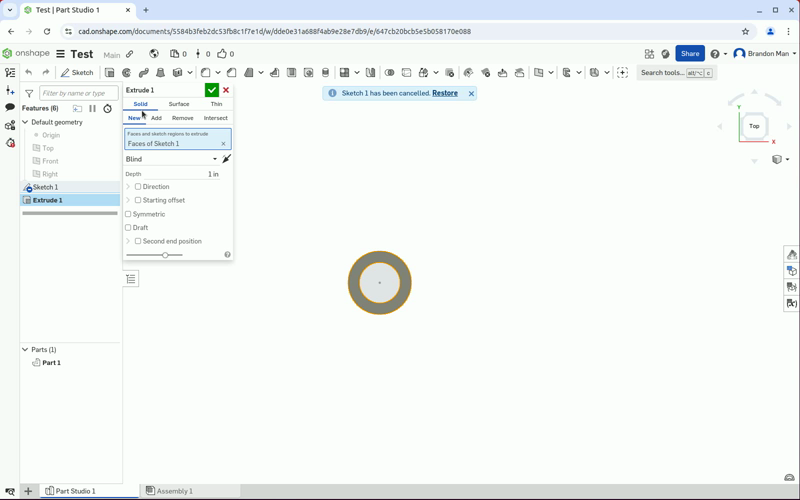
mouse_move(137, 120)
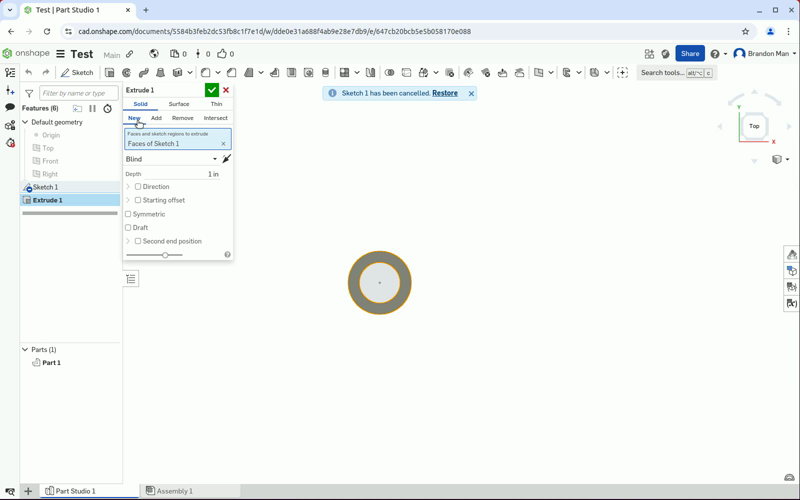
click(137, 120)
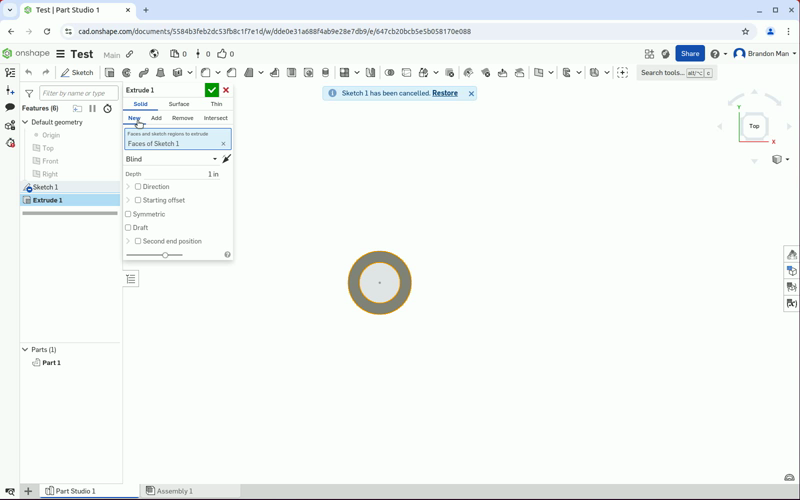
key(tab, 4)
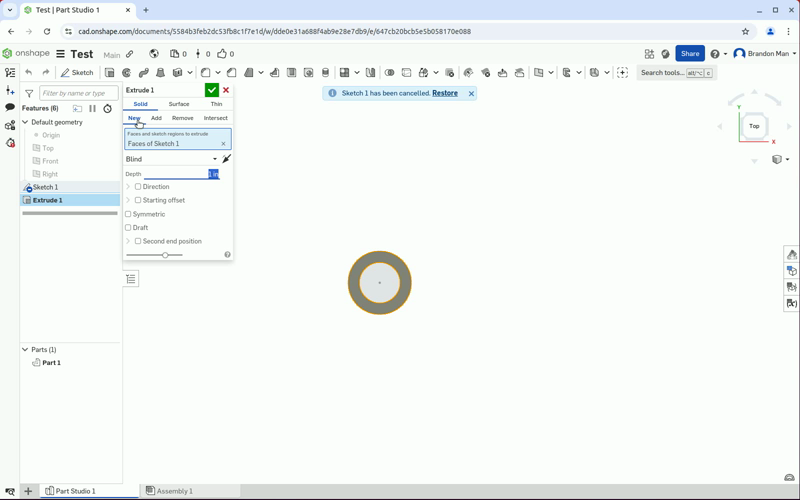
text(2.889)
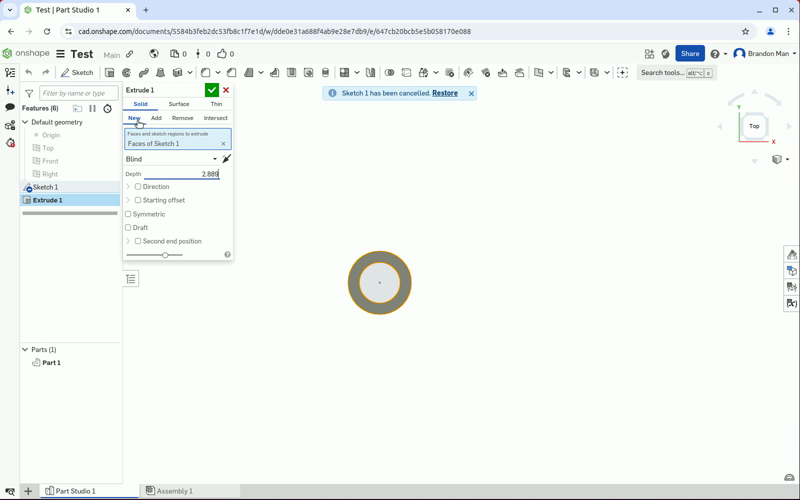
key(enter)
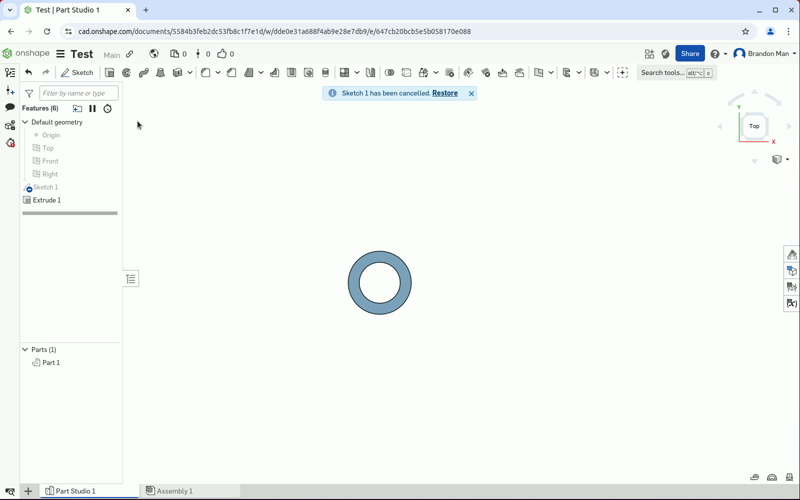
key(shift+h)
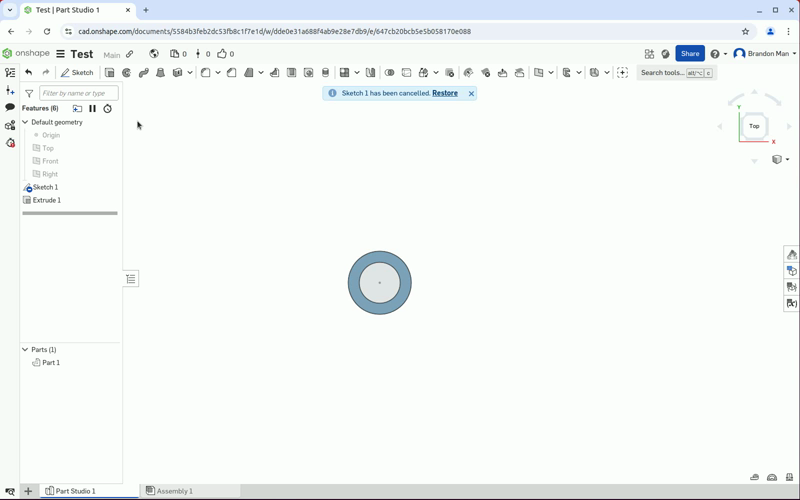
key(shift+h)
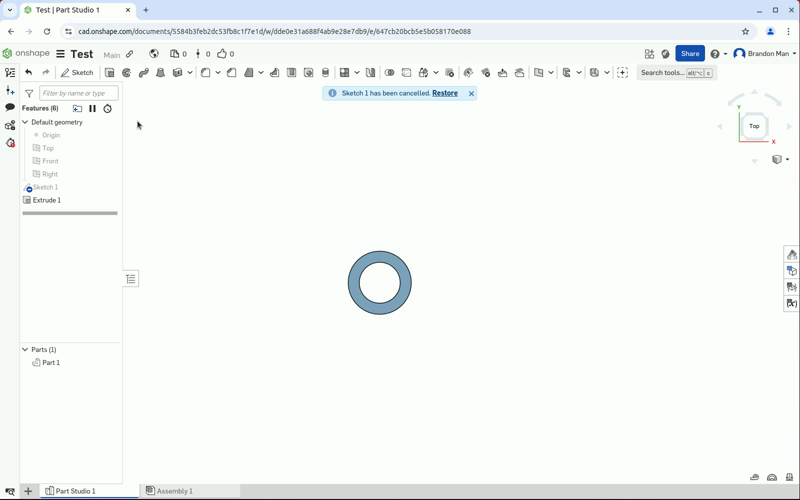
mouse_move(73, 189)
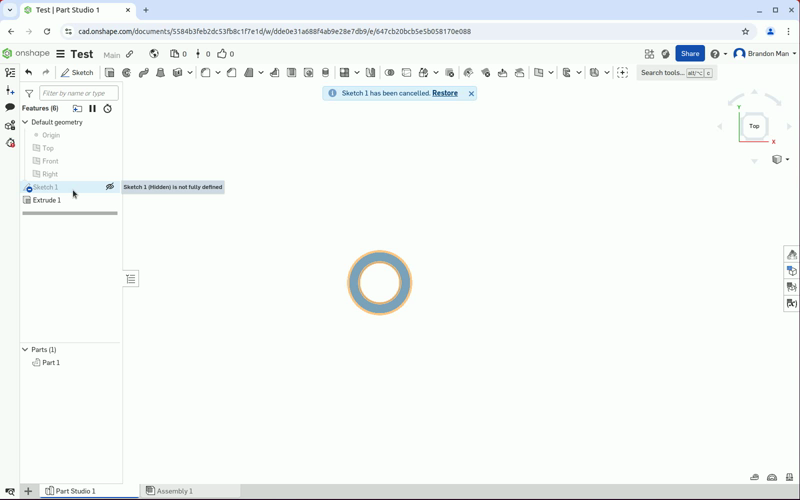
click(73, 189)
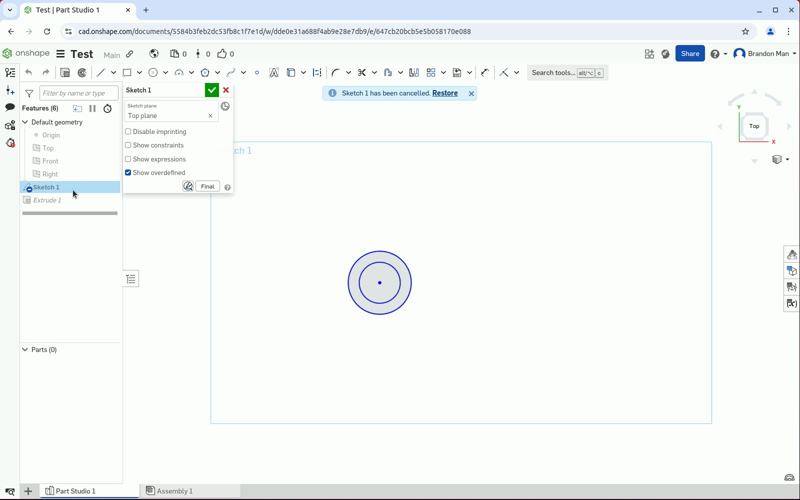
mouse_move(229, 92)
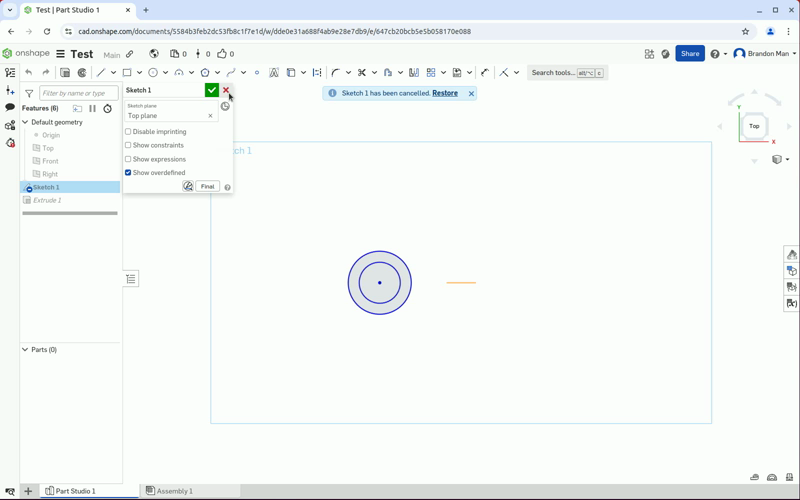
click(229, 92)
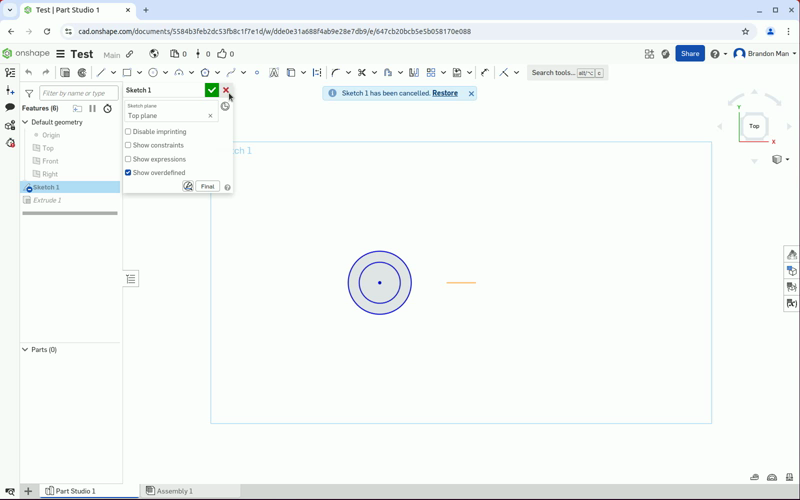
key(shift+s)
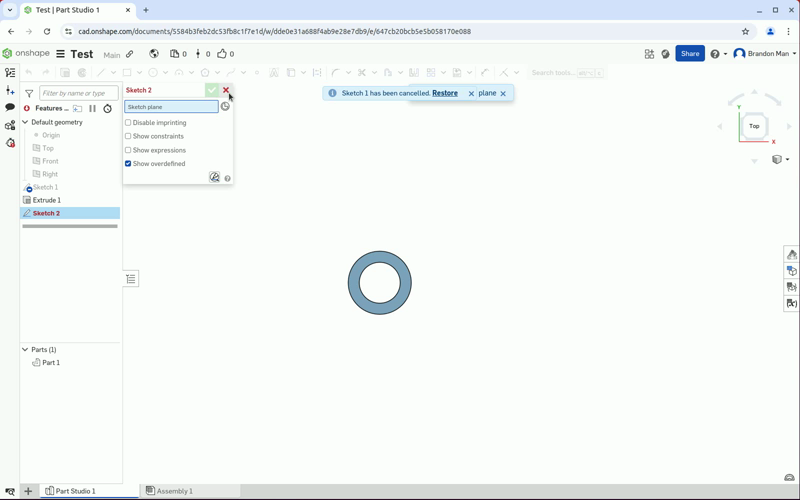
mouse_move(73, 150)
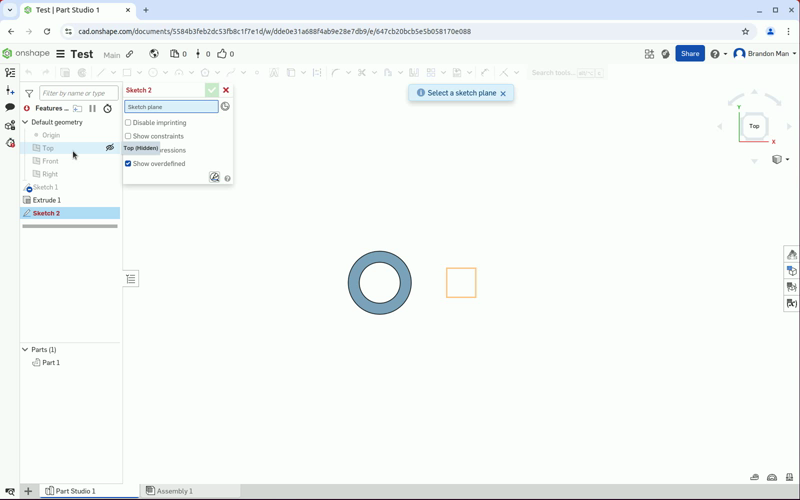
click(73, 150)
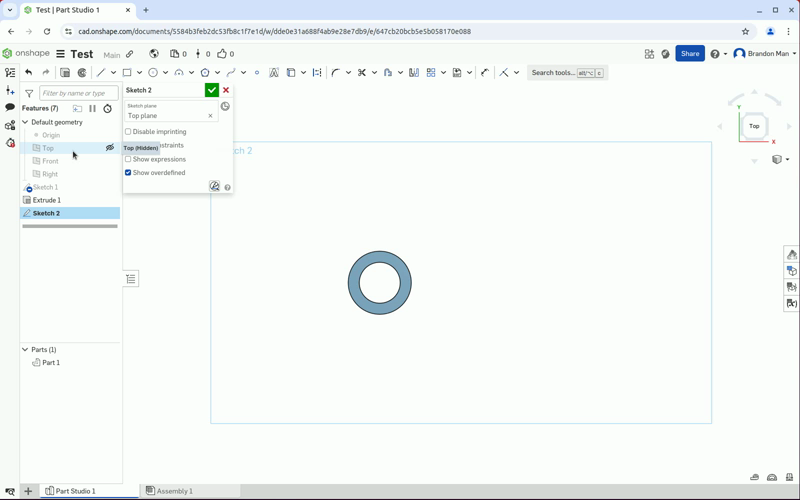
mouse_move(73, 352)
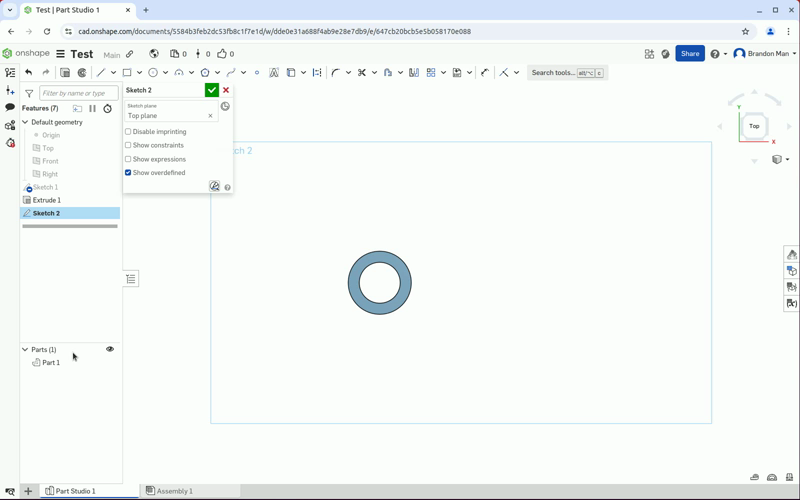
key(y)
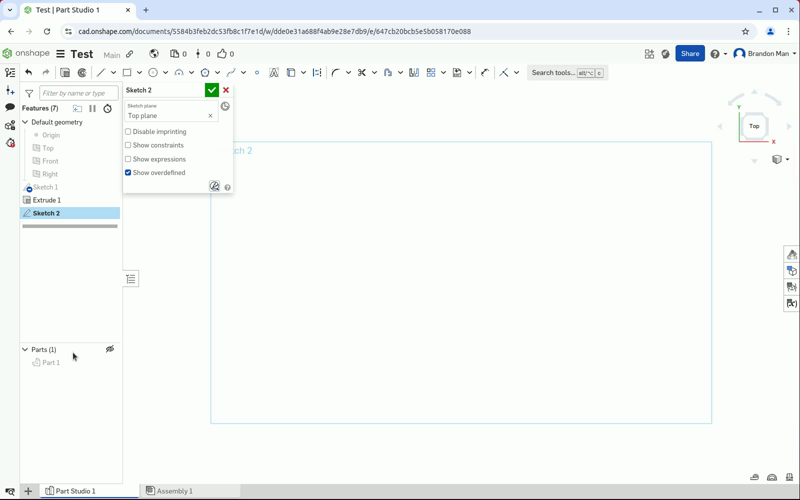
key(l)
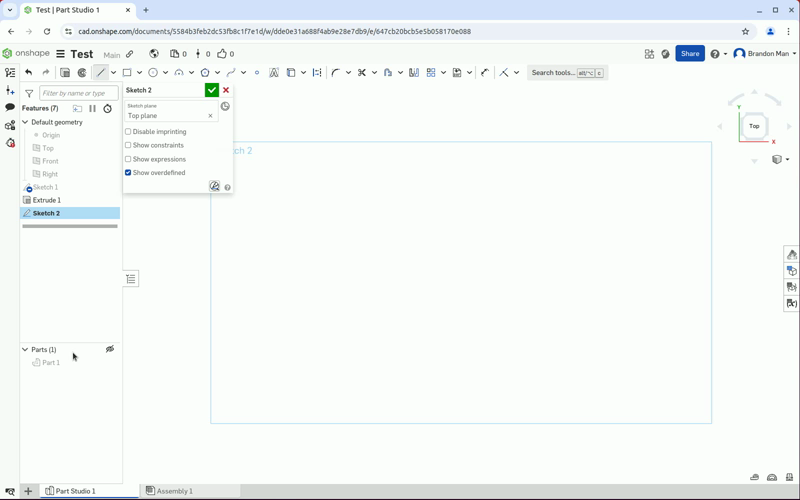
key_down(shift)
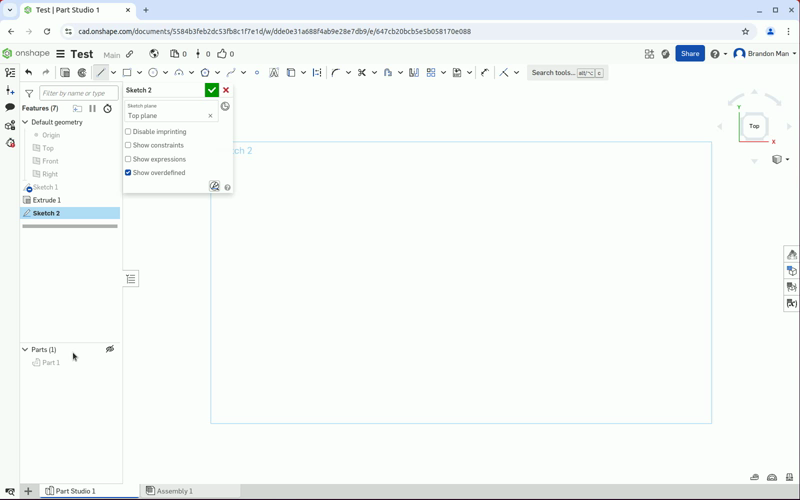
mouse_move(362, 339)
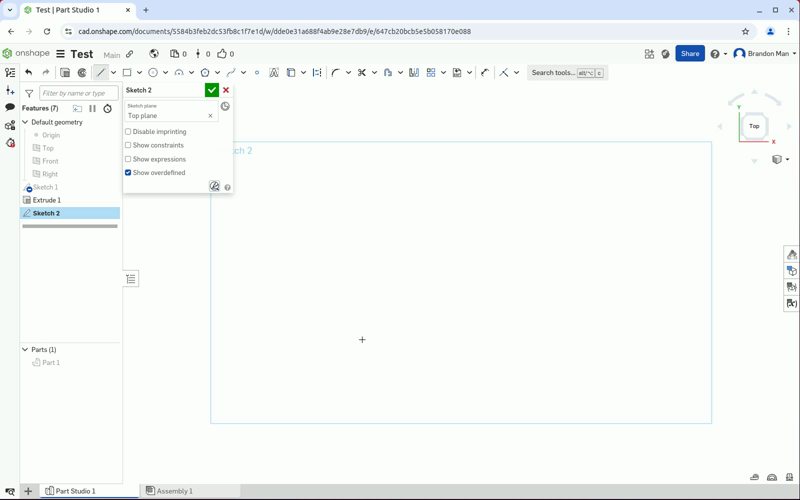
click(362, 339)
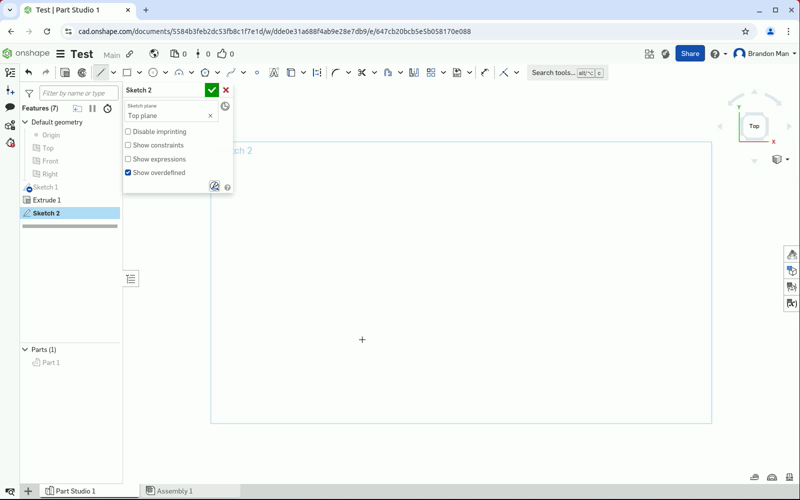
key_up(shift)
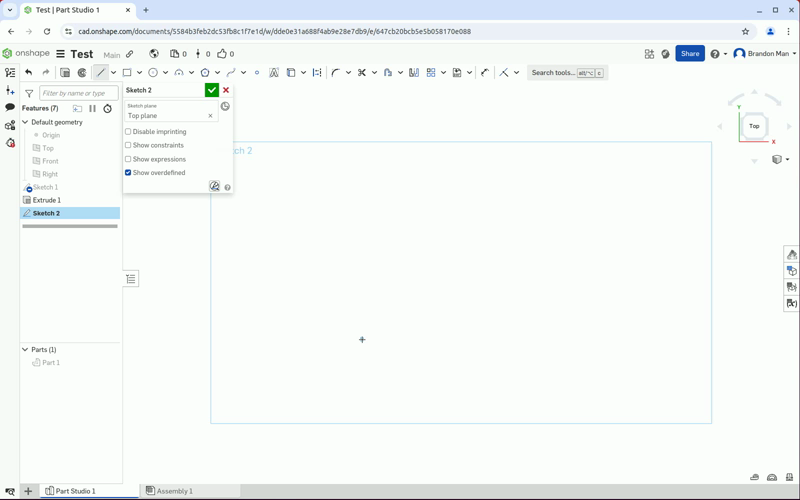
key_down(shift)
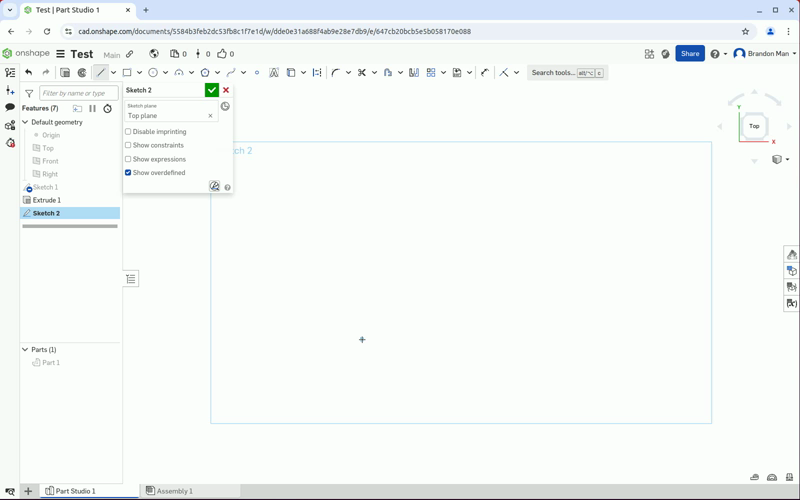
mouse_move(392, 339)
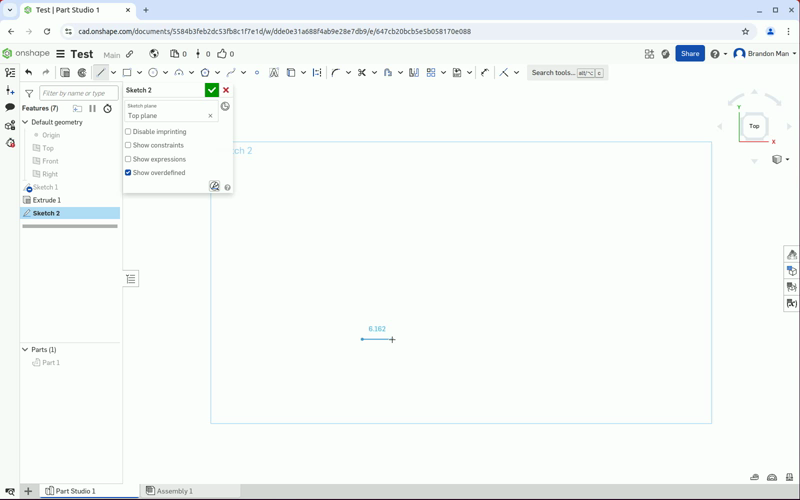
mouse_move(377, 339)
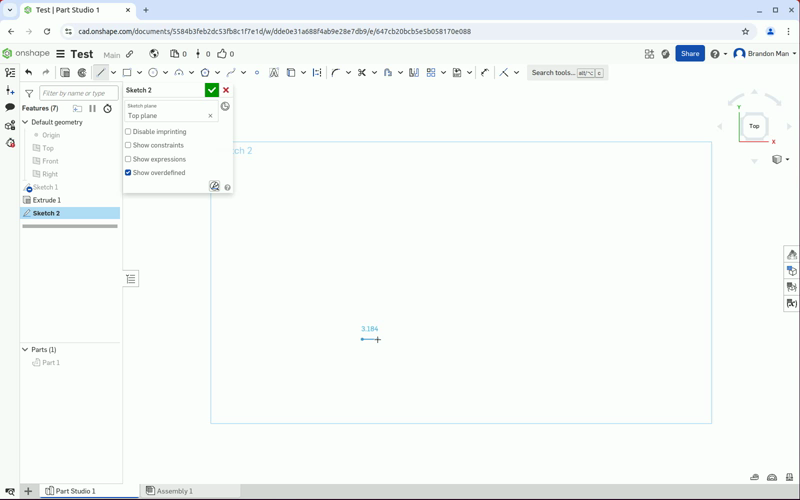
click(377, 339)
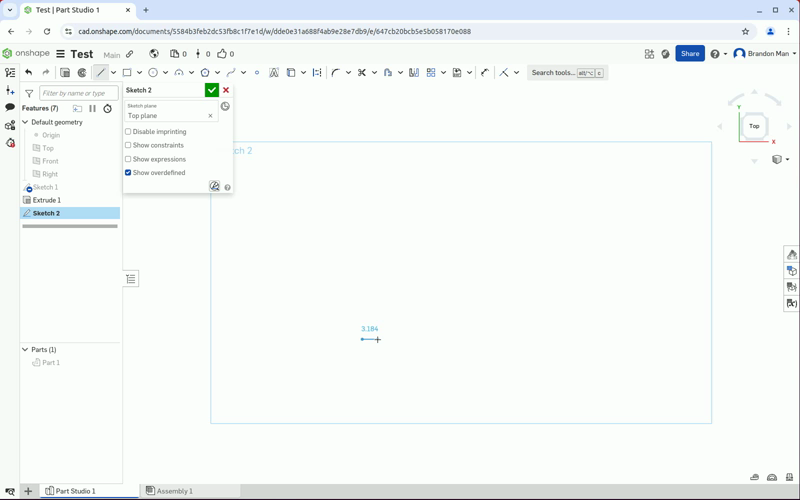
key_up(shift)
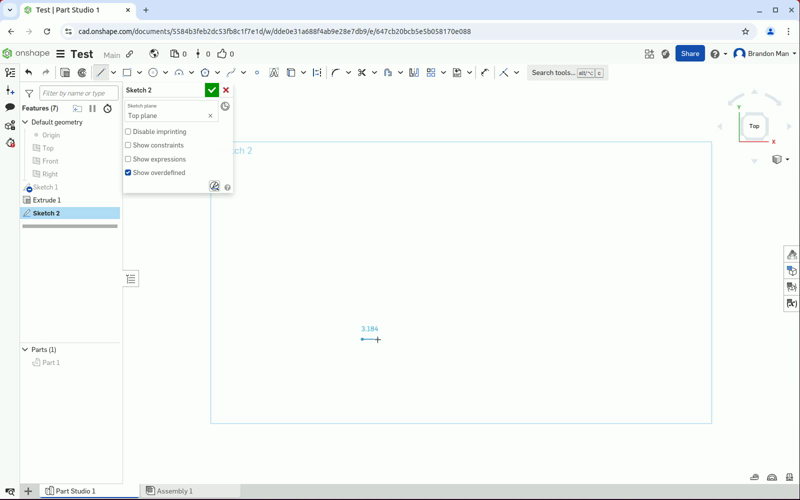
key_down(shift)
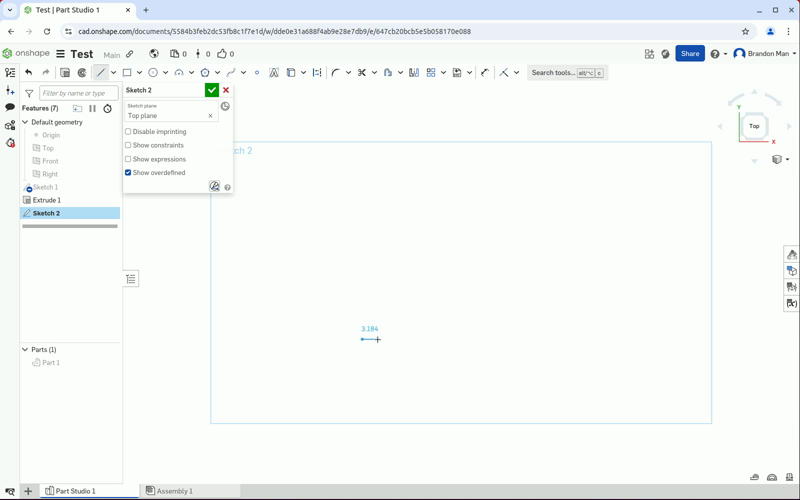
mouse_move(407, 339)
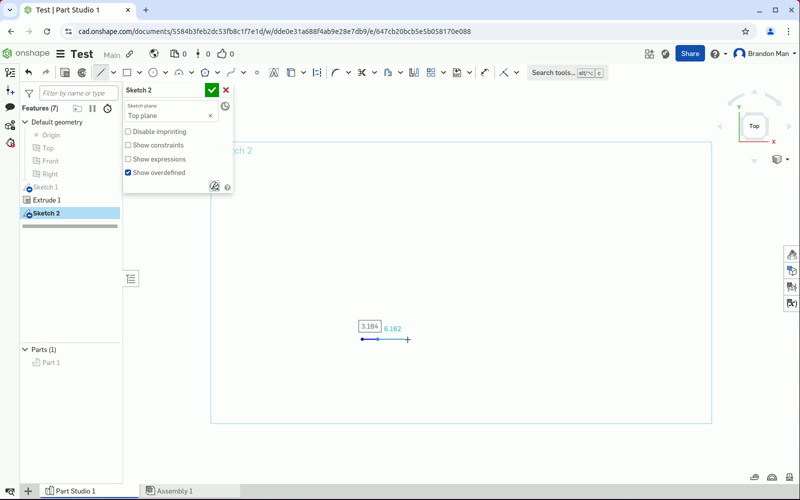
mouse_move(377, 307)
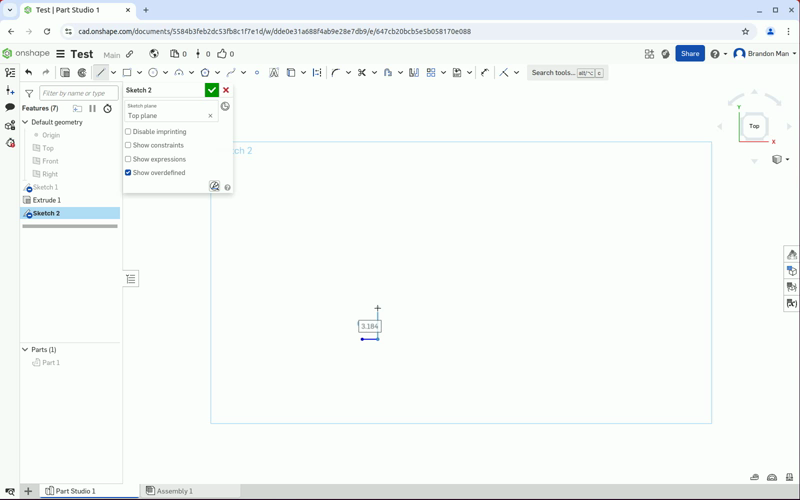
click(377, 307)
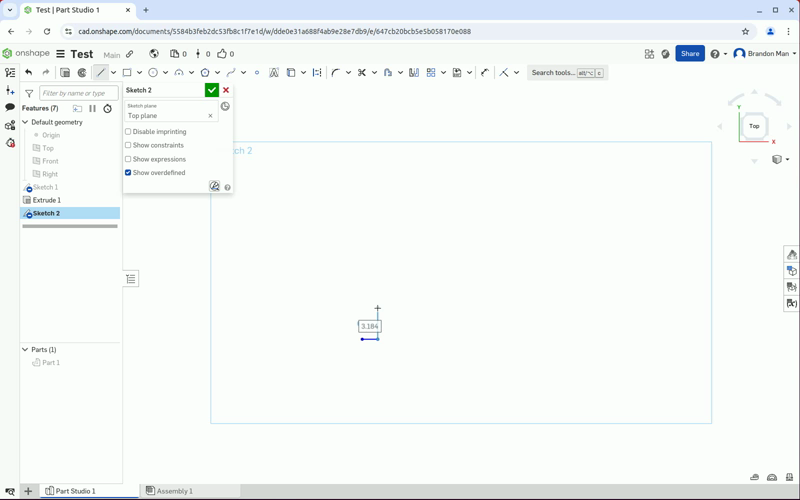
key_up(shift)
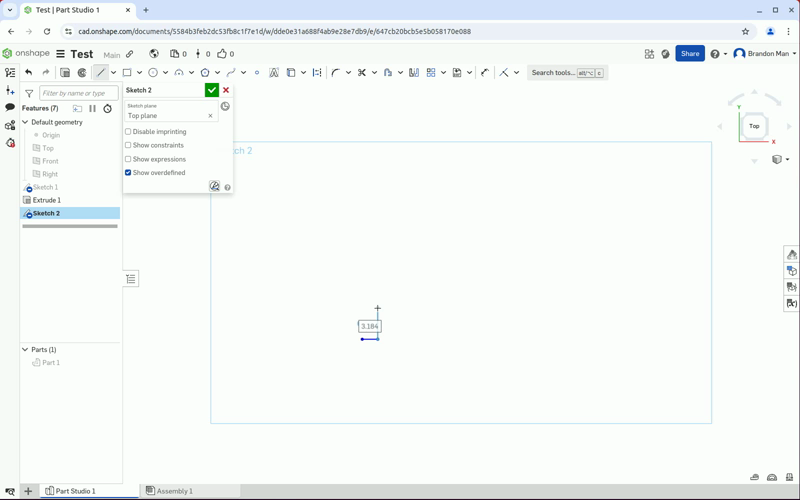
key_down(shift)
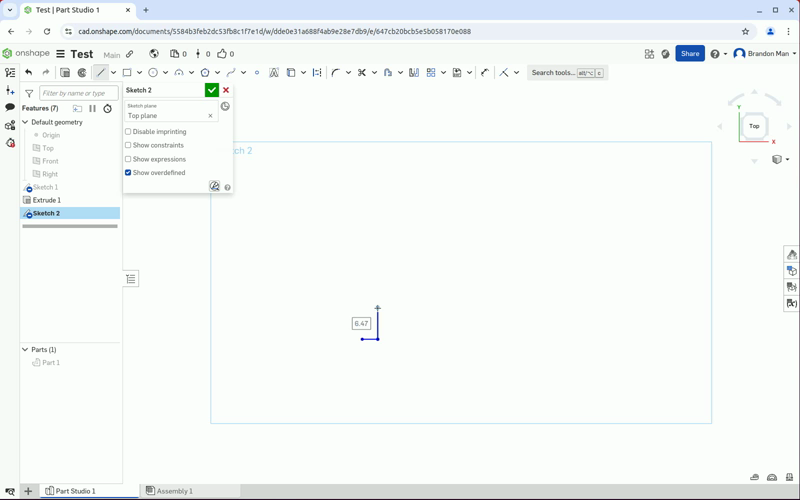
mouse_move(407, 307)
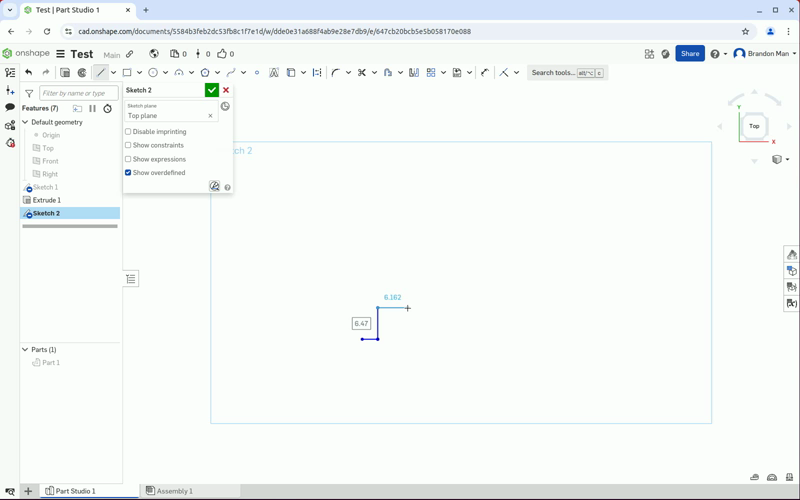
mouse_move(362, 307)
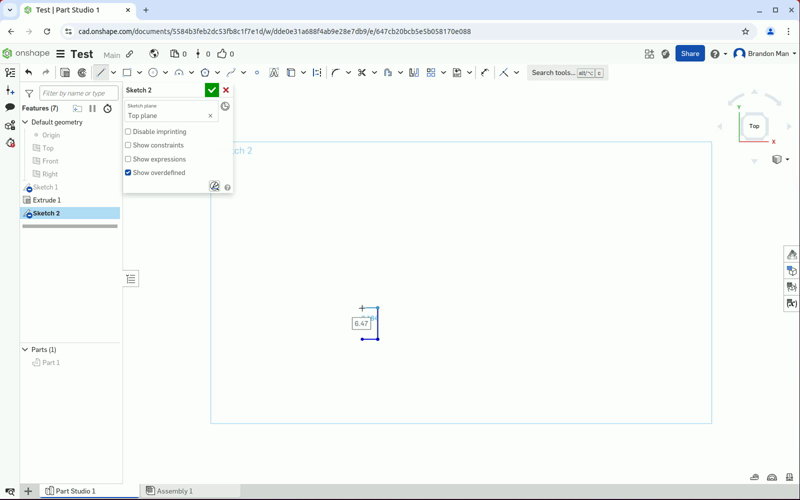
click(362, 307)
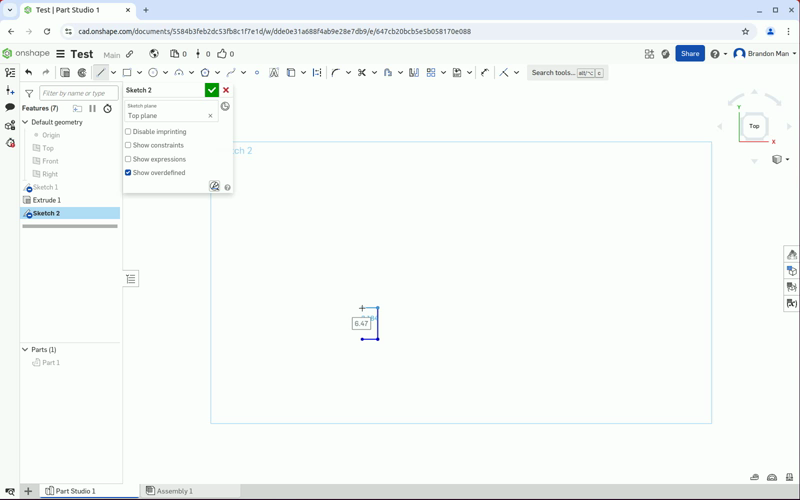
key_up(shift)
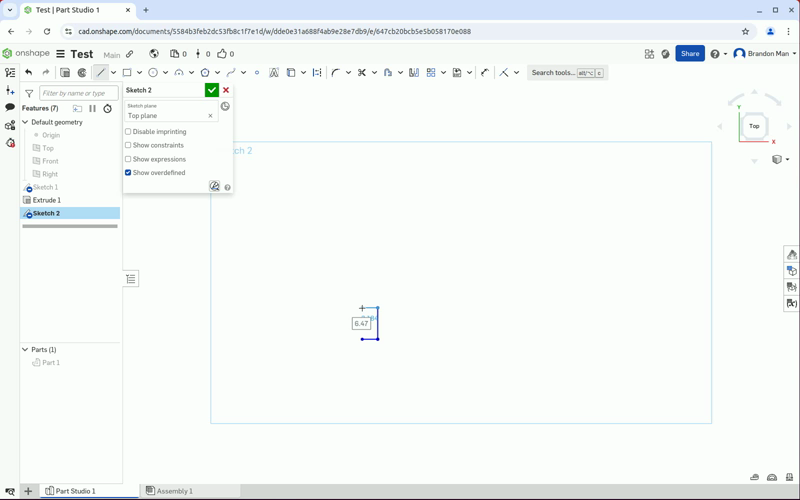
mouse_move(392, 307)
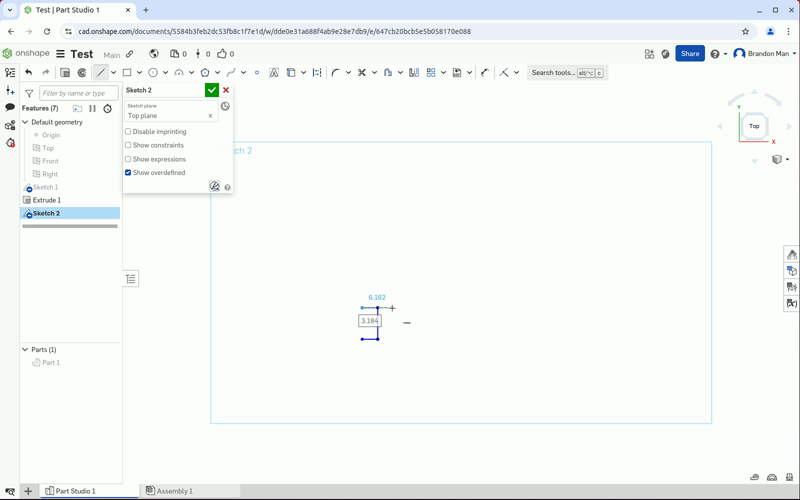
key_down(shift)
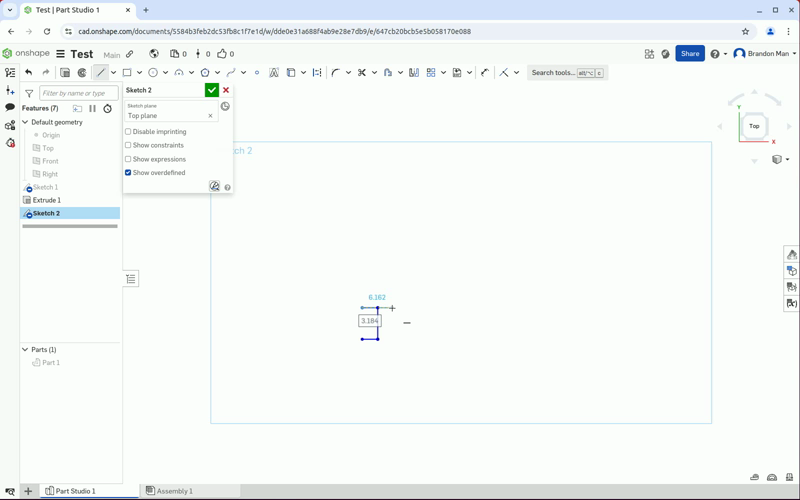
mouse_move(362, 339)
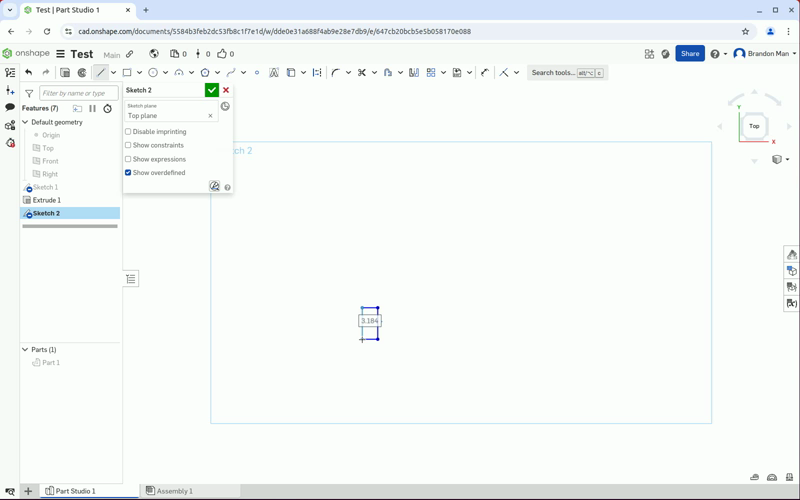
key_up(shift)
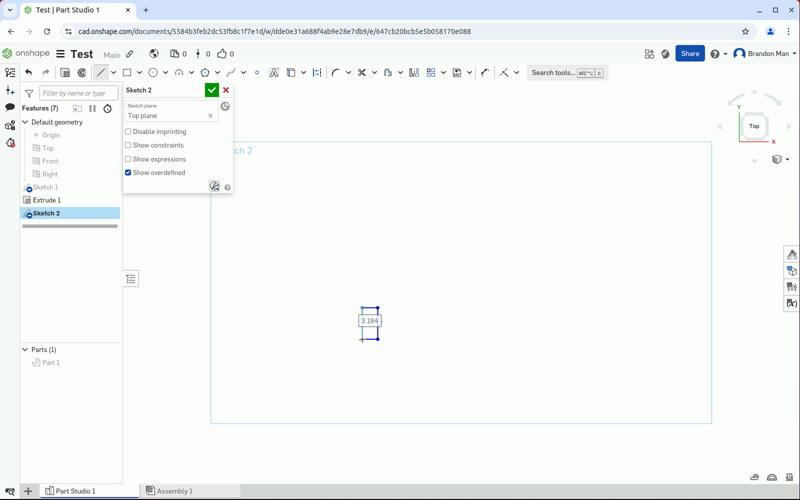
click(362, 339)
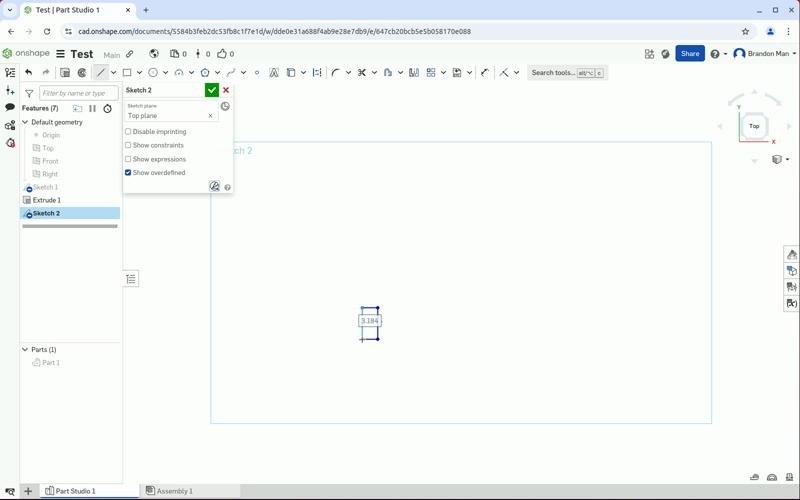
key(esc)
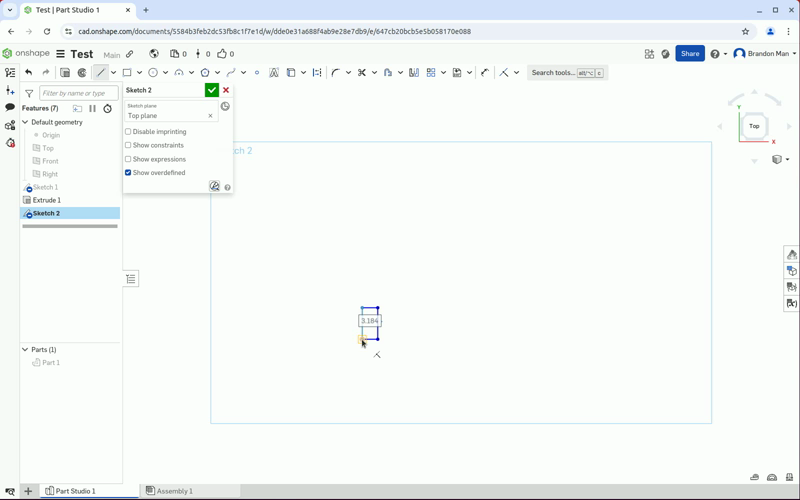
mouse_move(371, 311)
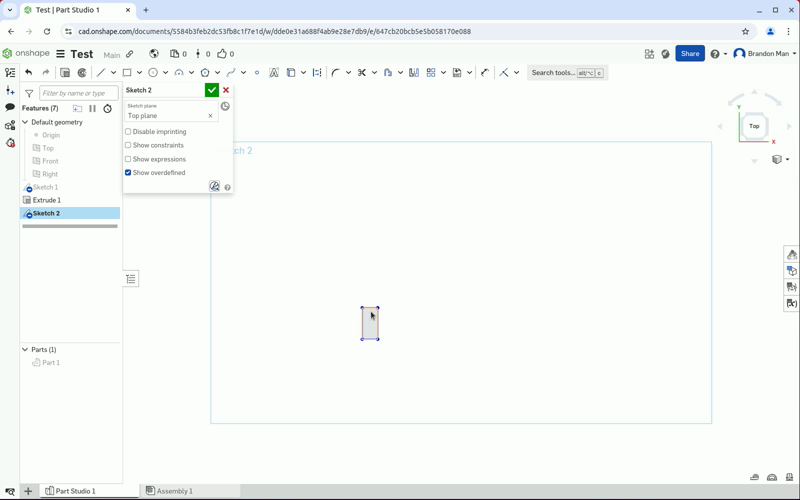
scroll(6)
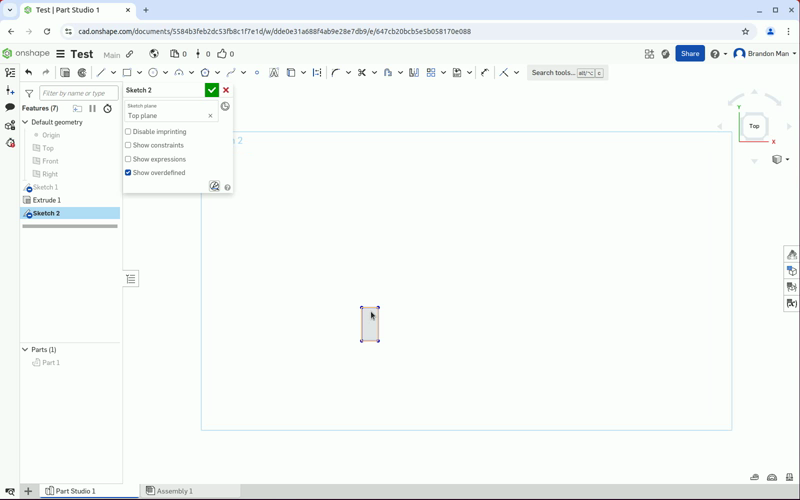
scroll(6)
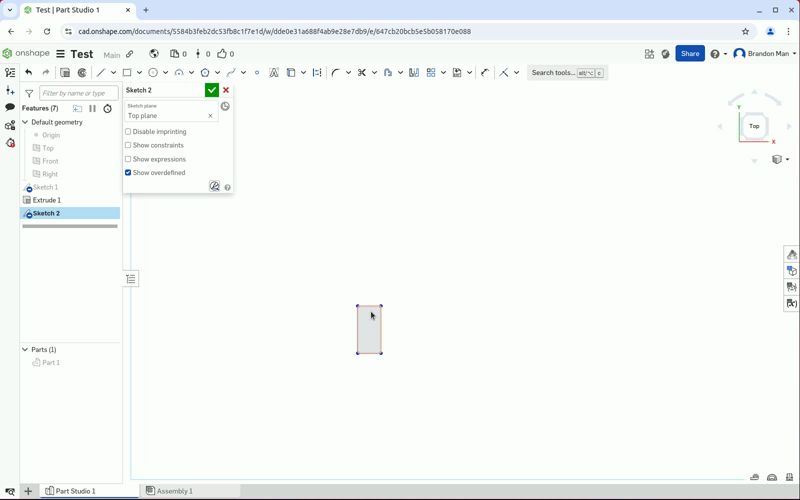
scroll(6)
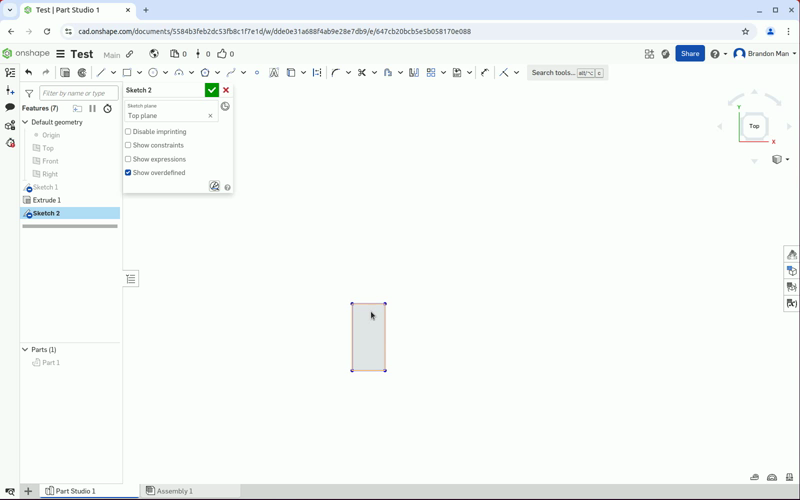
scroll(6)
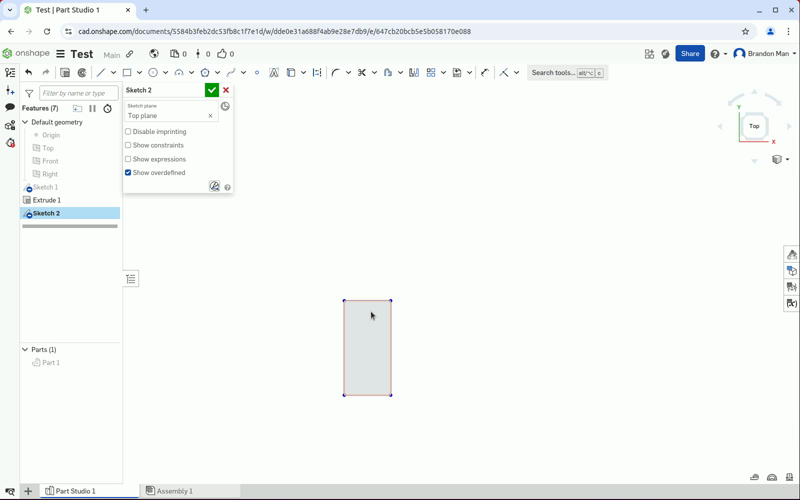
scroll(6)
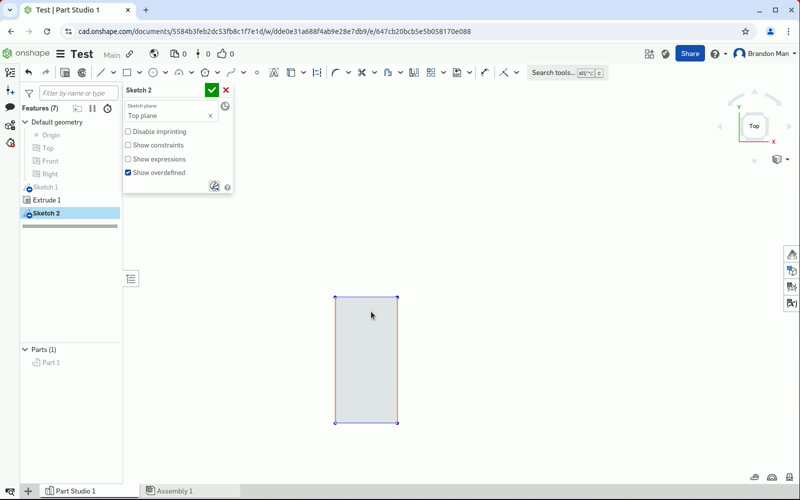
scroll(6)
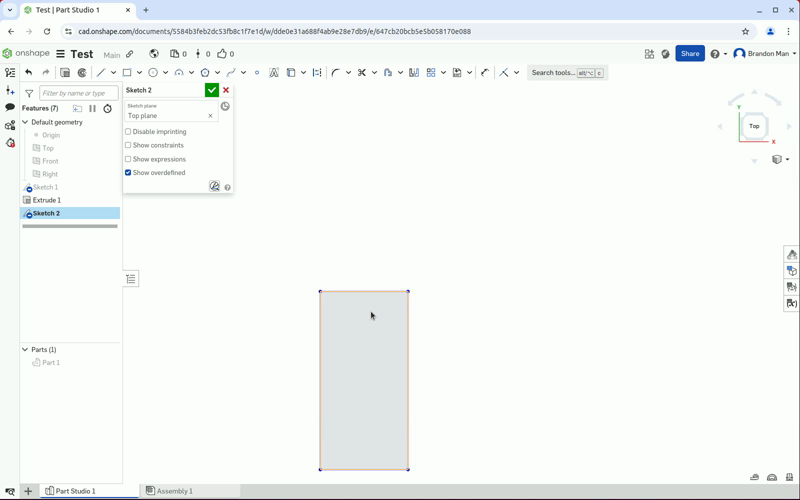
scroll(6)
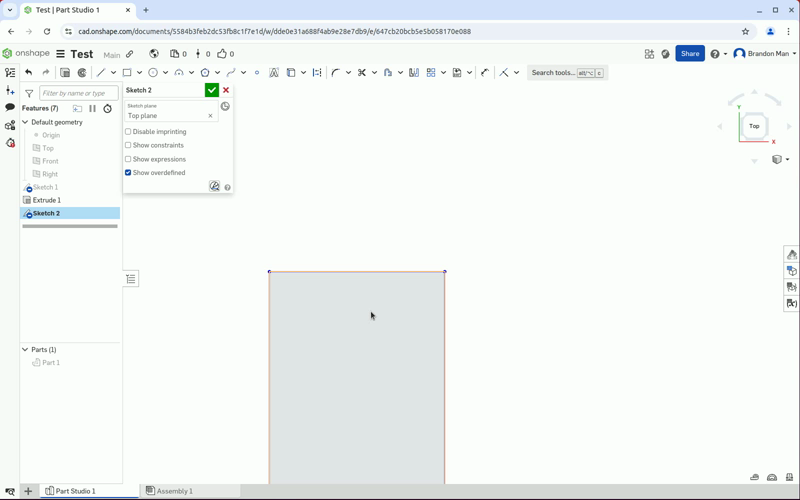
click(371, 311)
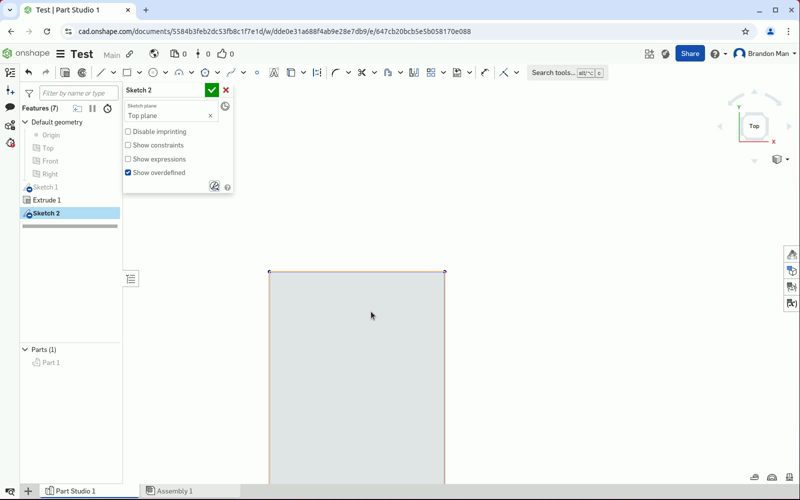
scroll(-6)
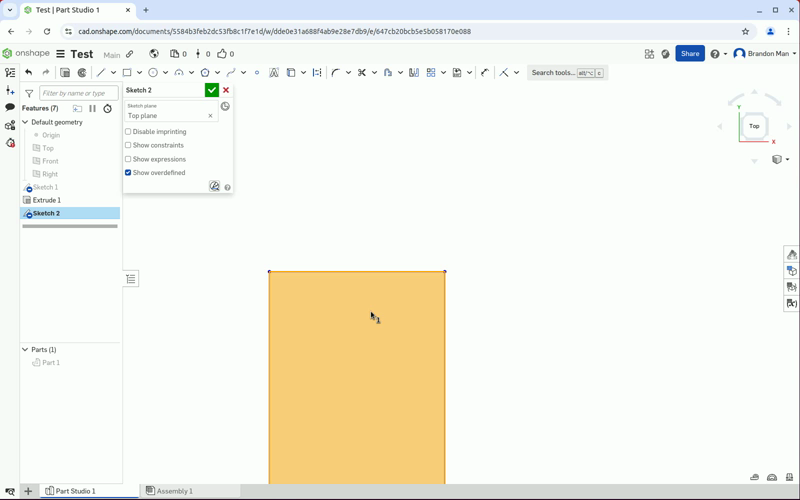
scroll(-6)
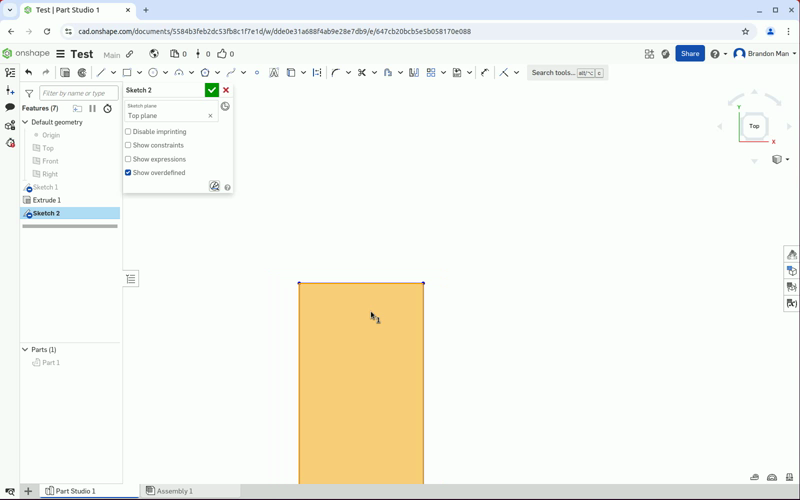
scroll(-6)
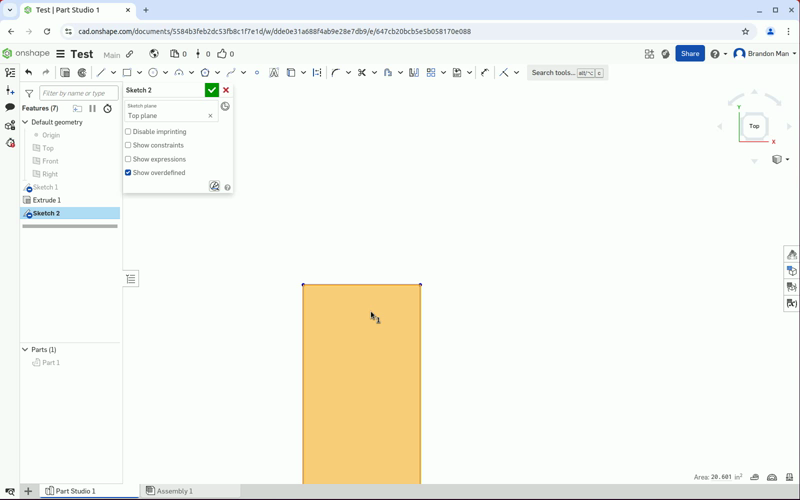
scroll(-6)
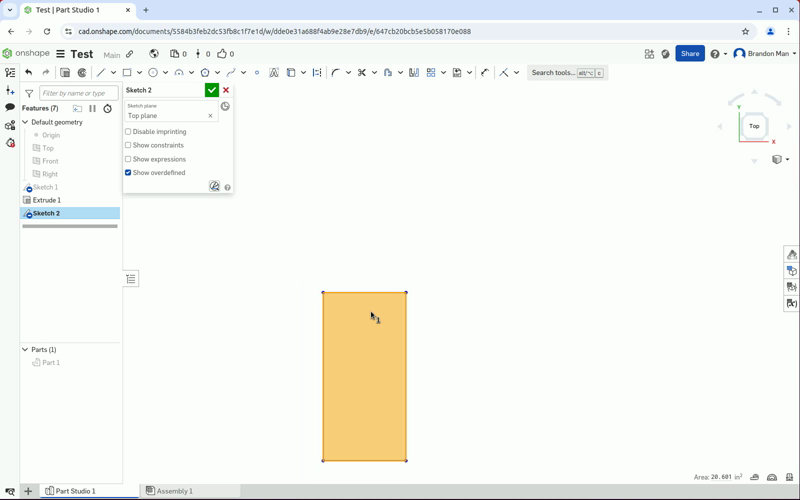
scroll(-6)
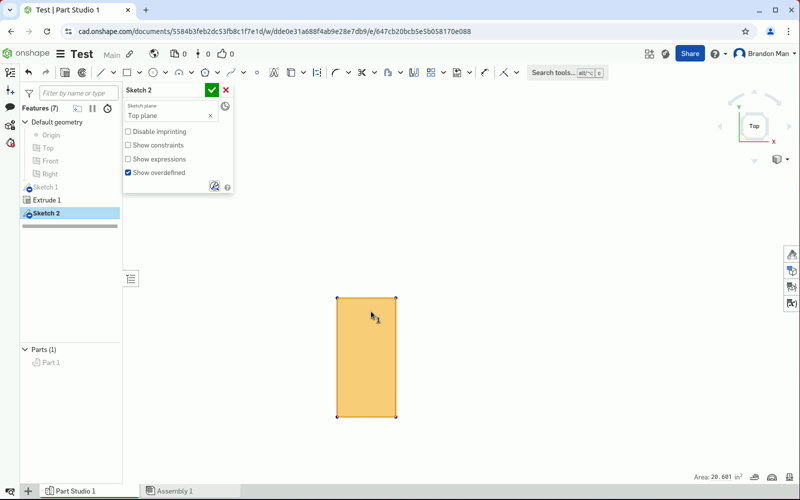
scroll(-6)
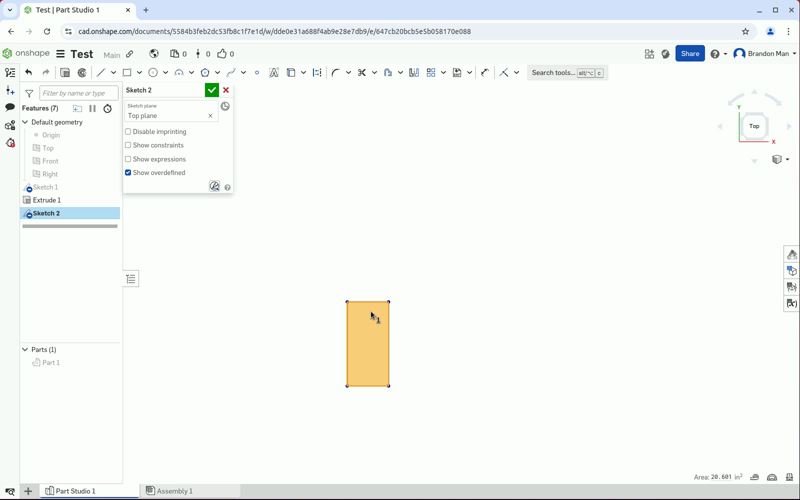
scroll(-6)
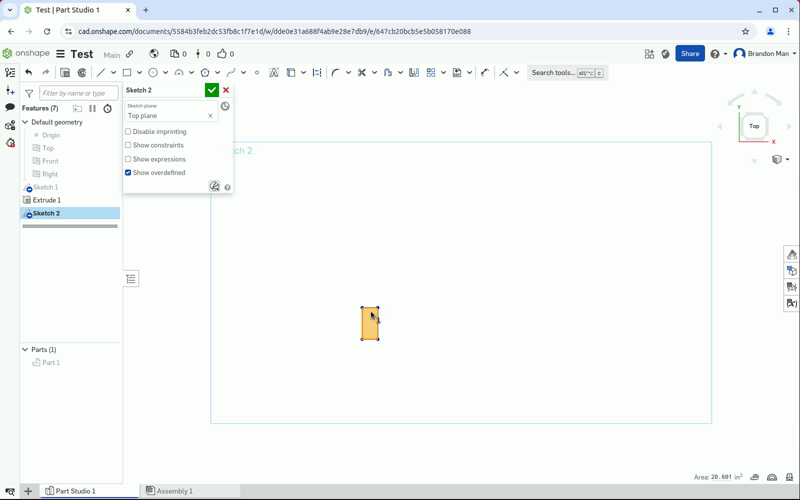
mouse_move(73, 352)
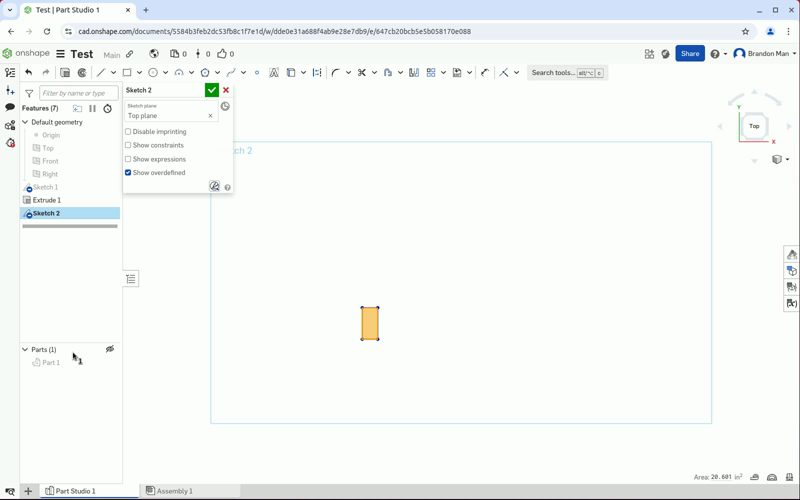
key(shift+y)
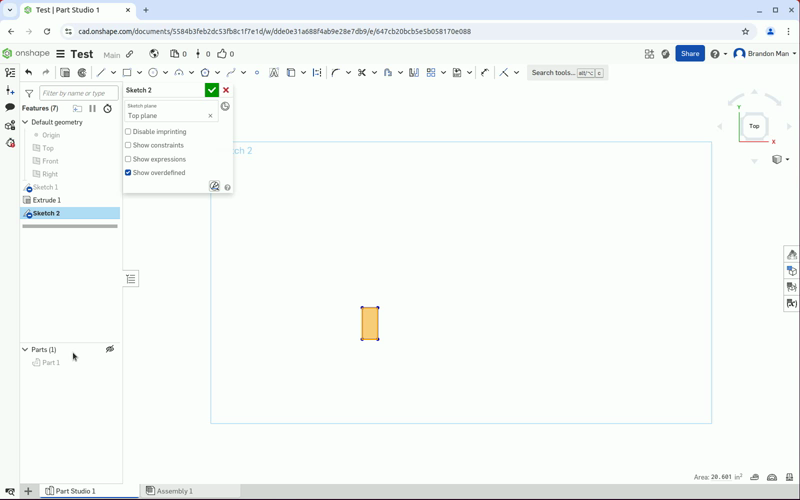
key(shift+e)
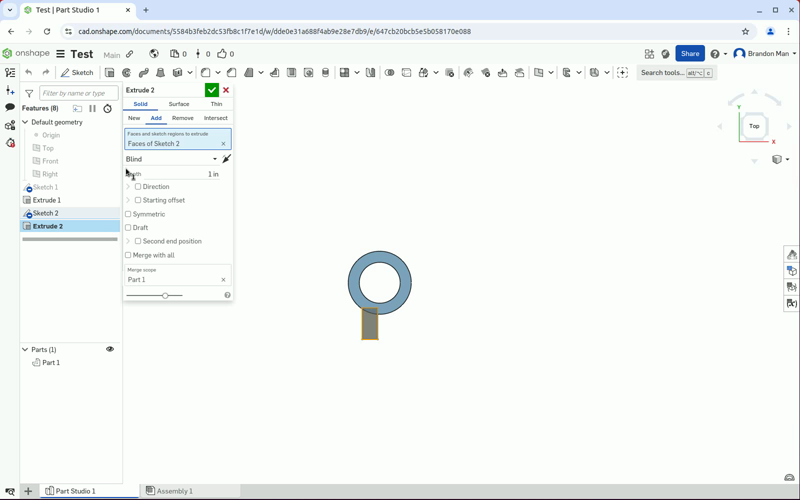
mouse_move(143, 106)
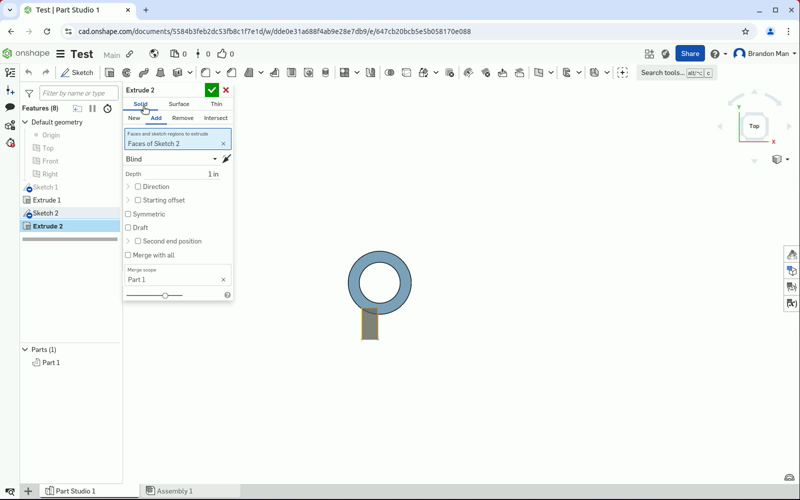
click(143, 106)
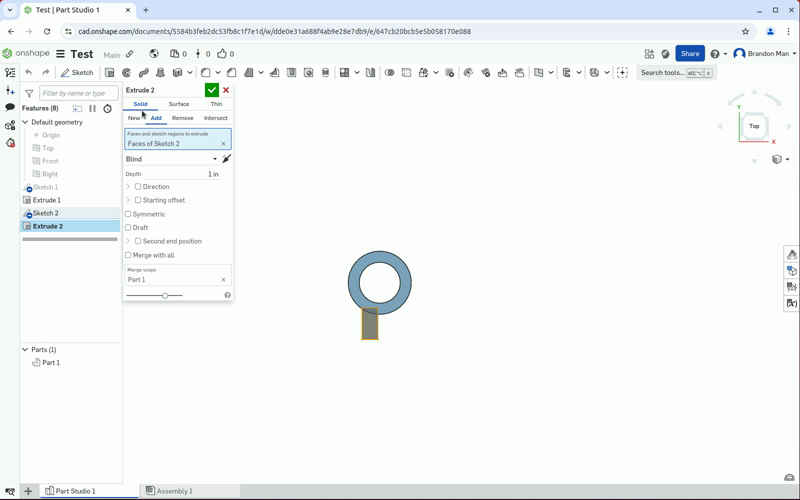
mouse_move(137, 120)
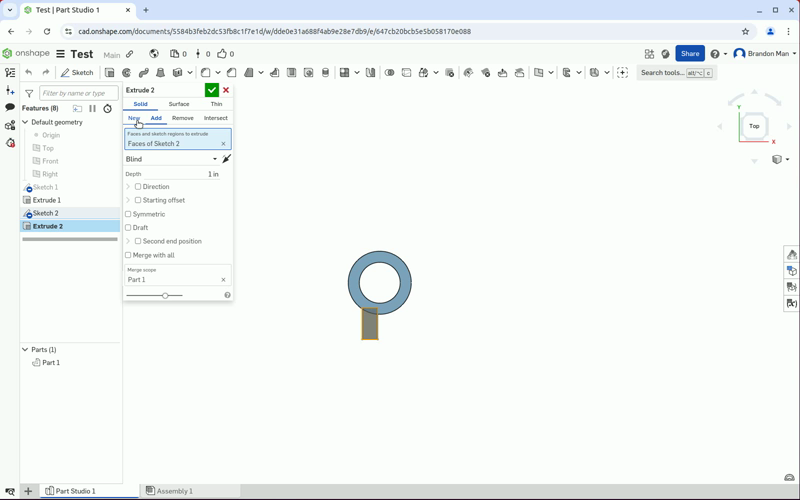
click(137, 120)
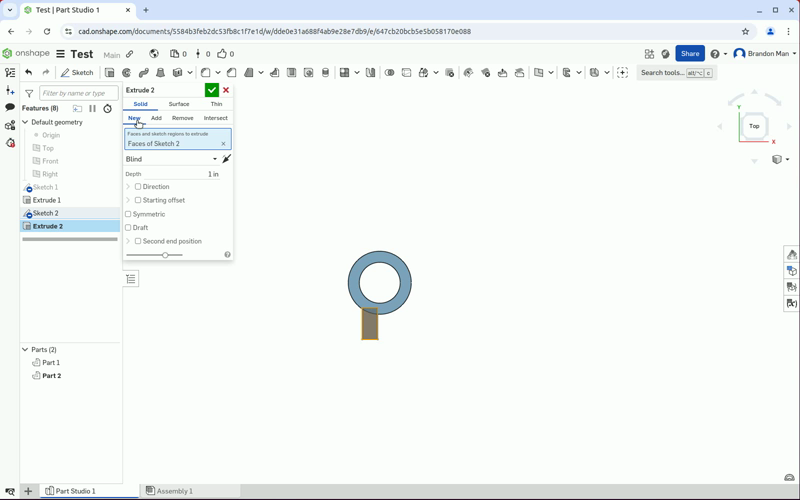
key(tab, 4)
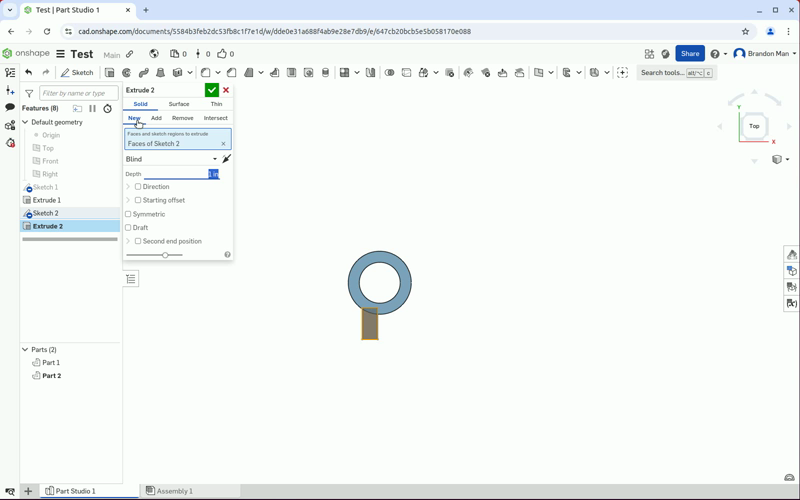
text(2.889)
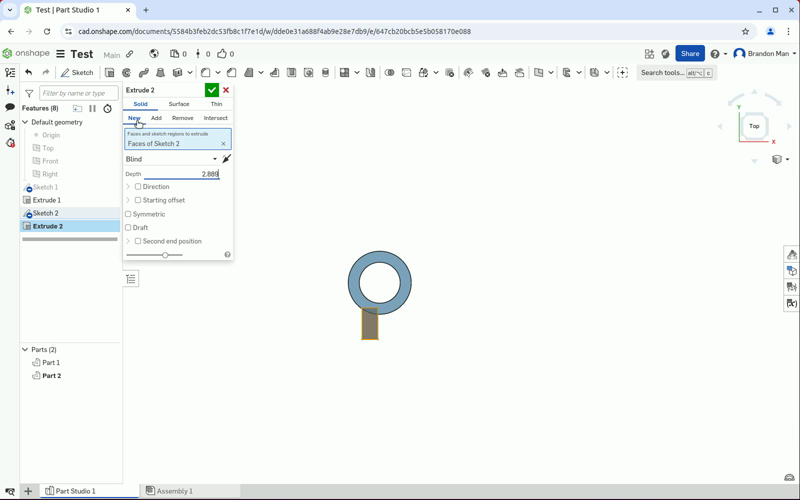
key(enter)
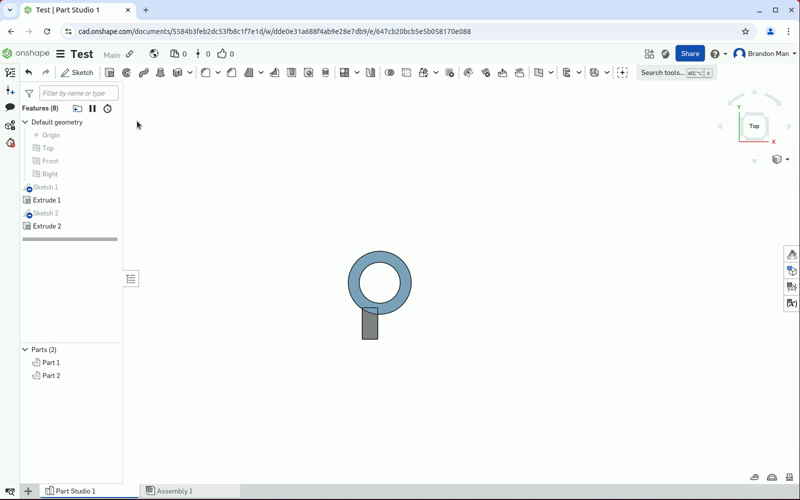
key(shift+h)
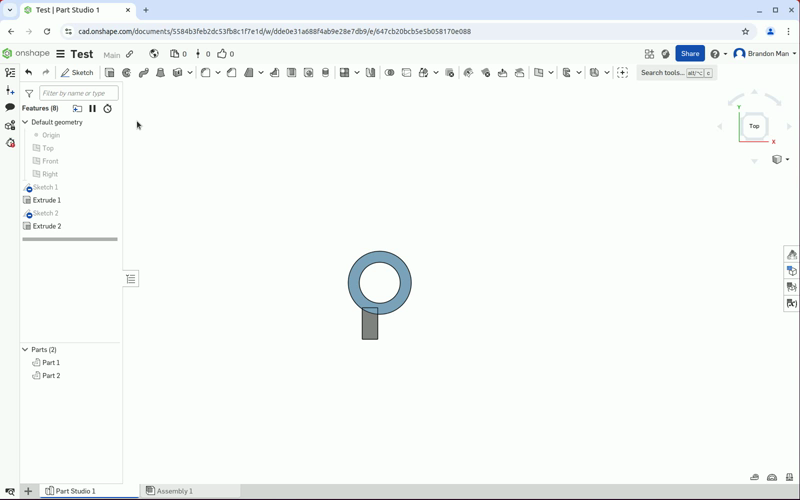
key(shift+h)
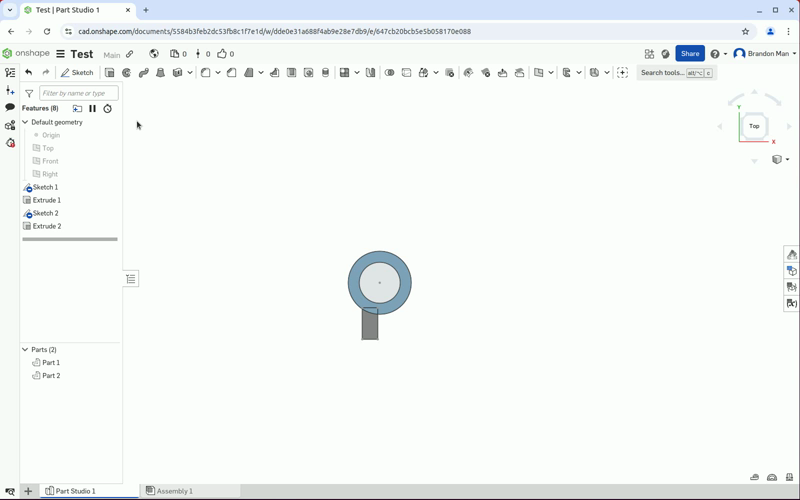
key(shift+7)
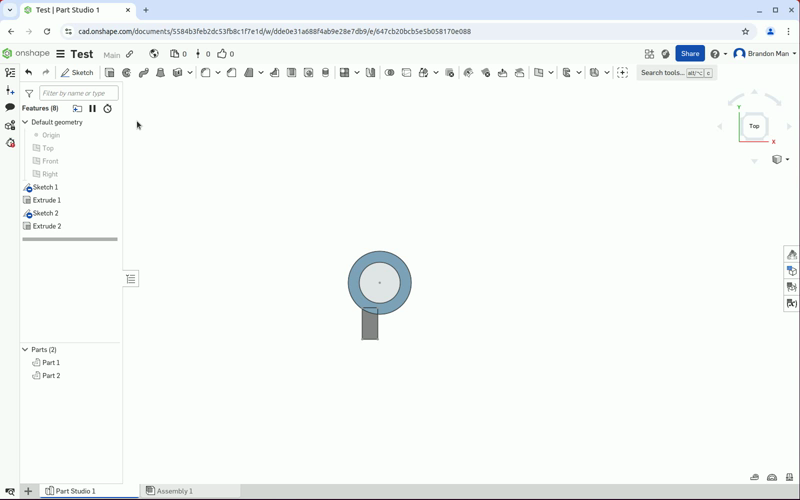
key(up, 3)
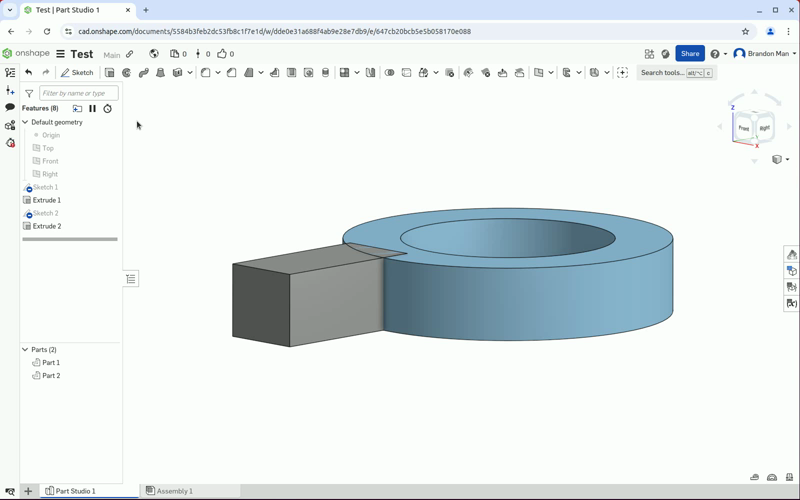
key(left, 3)
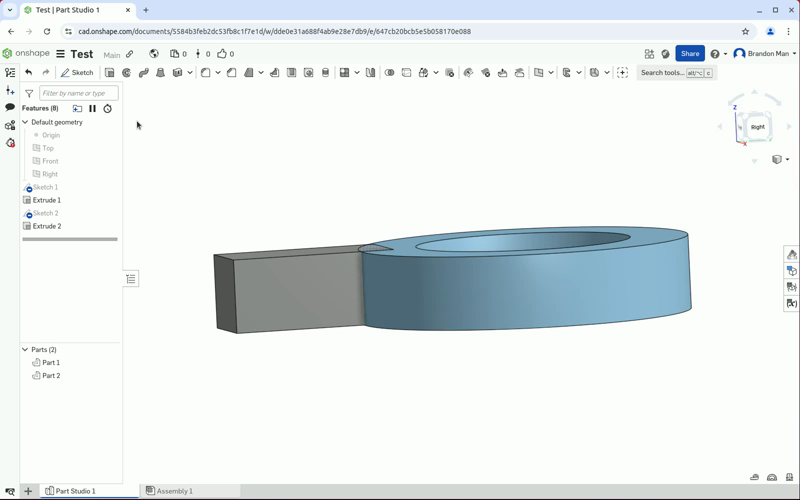
key(right, 3)
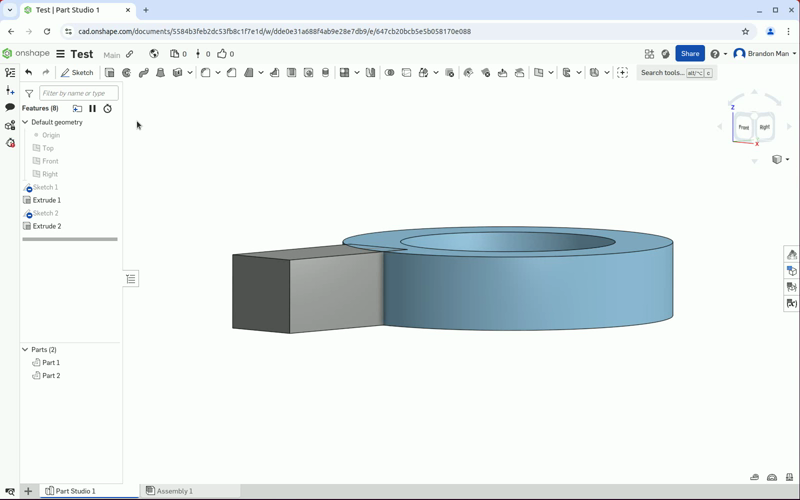
key(down, 3)
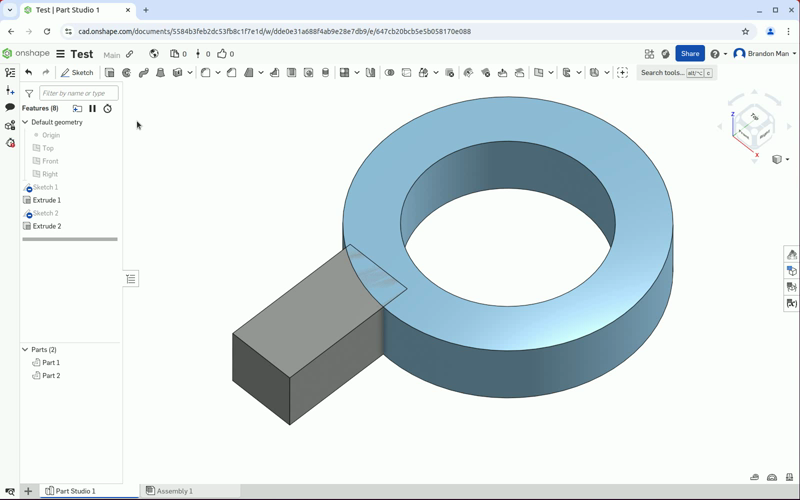
mouse_move(73, 189)
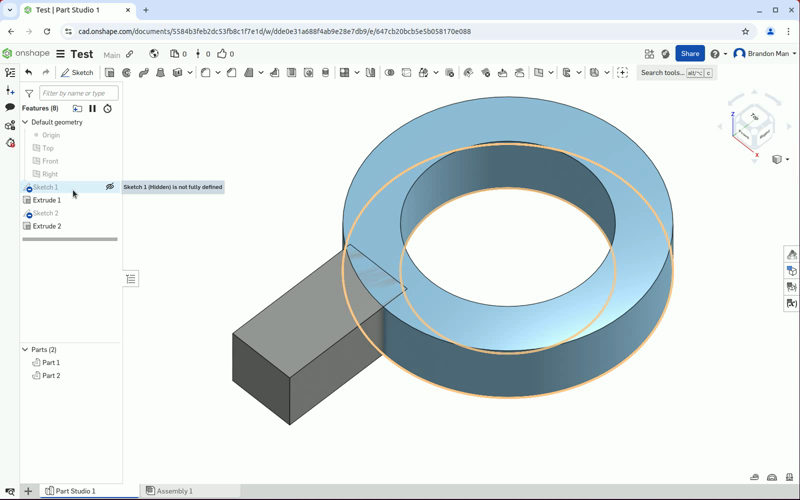
click(73, 189)